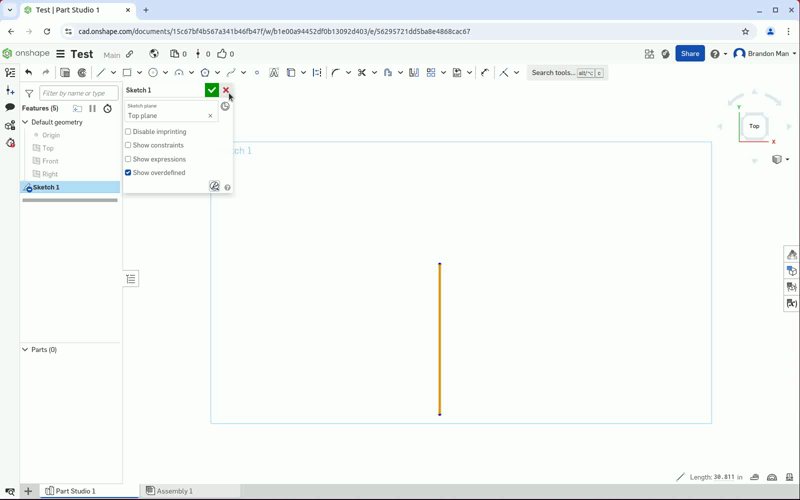
key(shift+h)
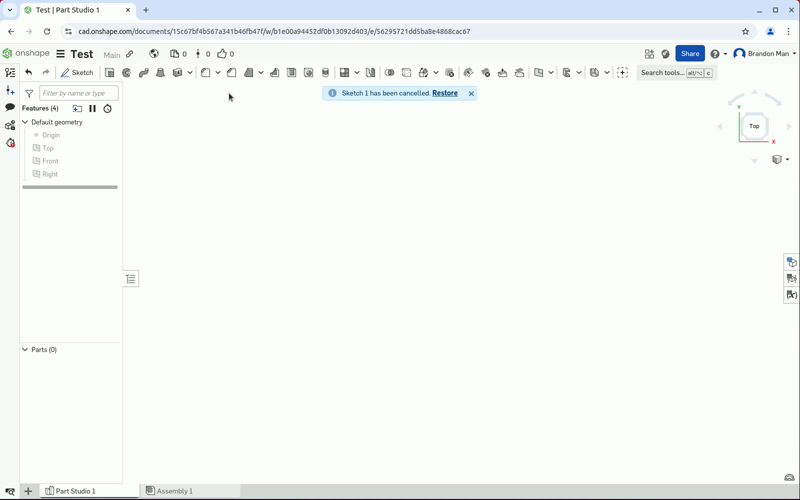
mouse_move(73, 352)
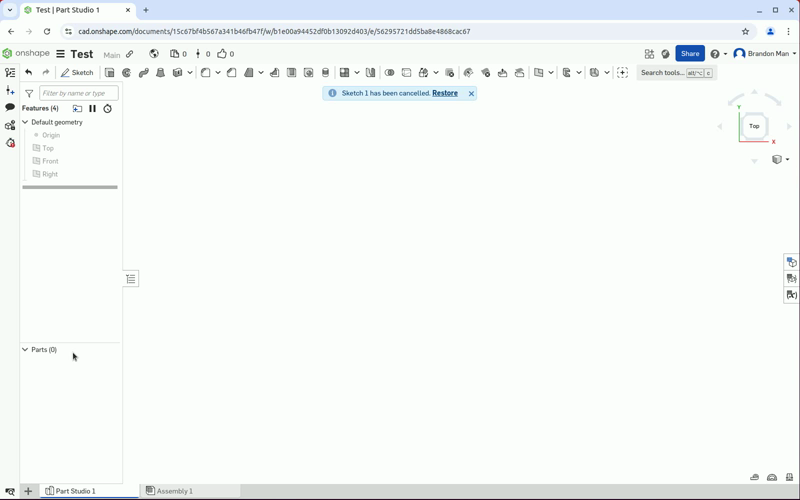
key(y)
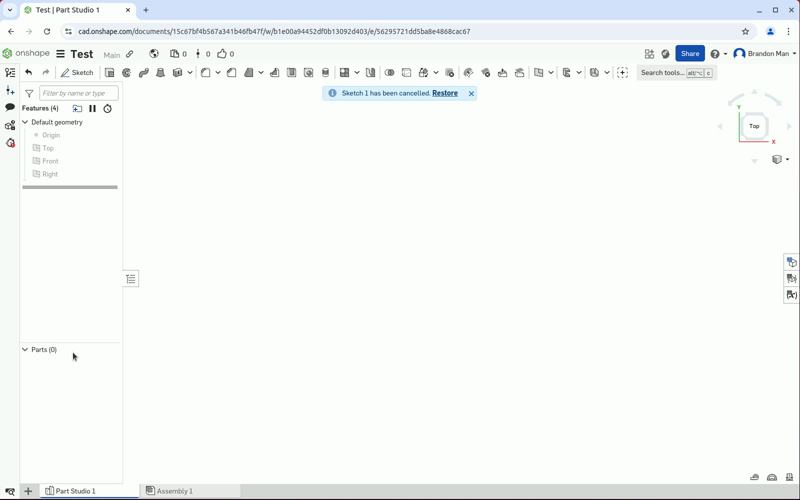
key(shift+p)
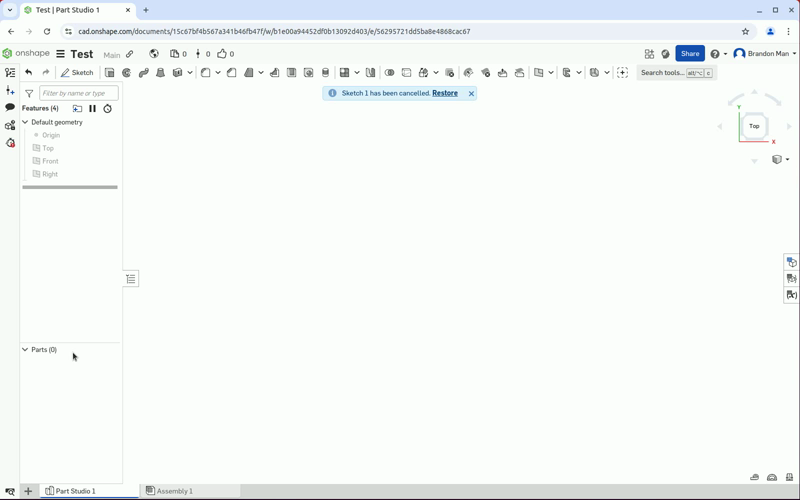
key(space)
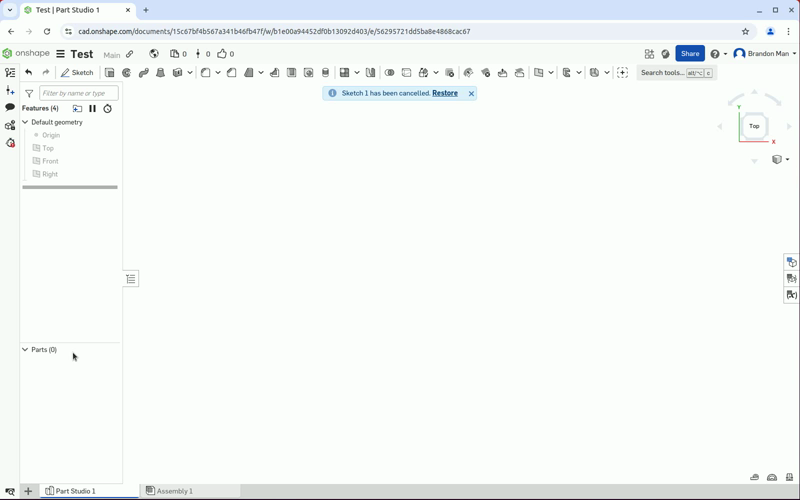
key_down(shift)
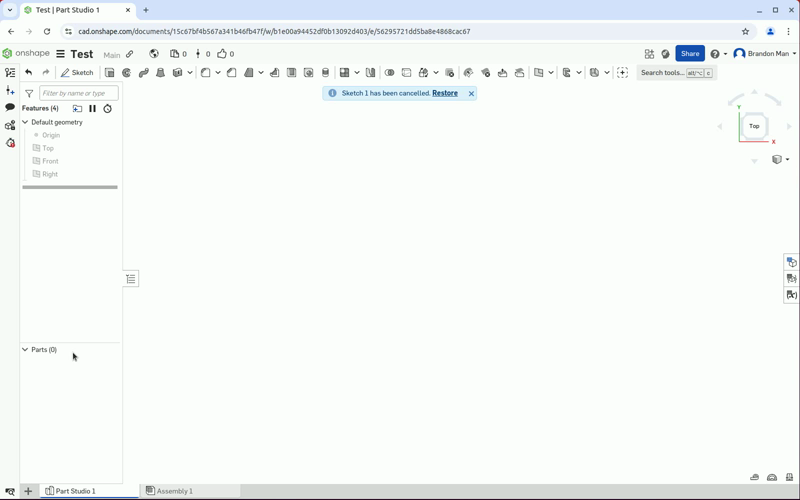
key(up)
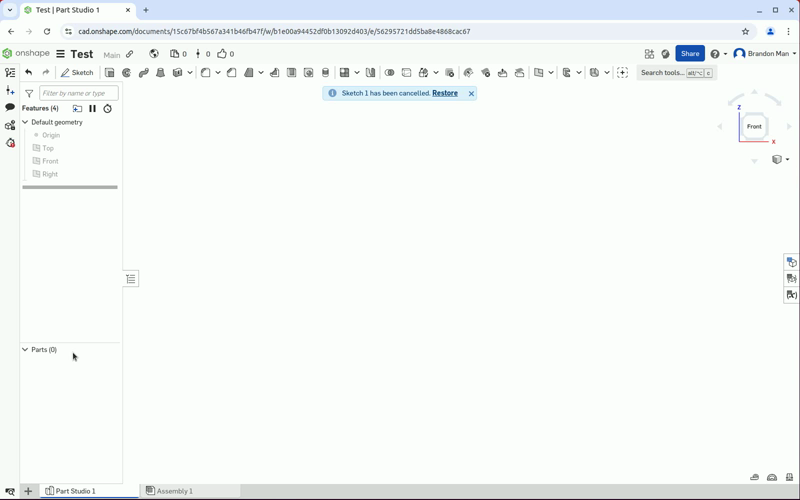
key_up(shift)
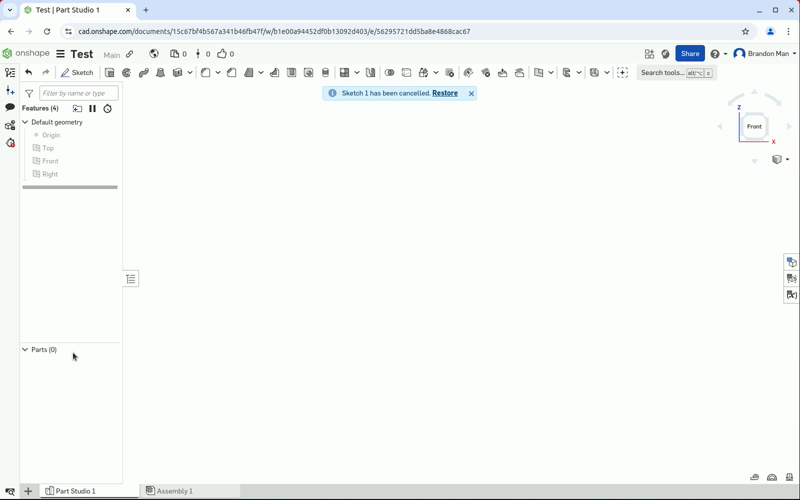
mouse_move(73, 352)
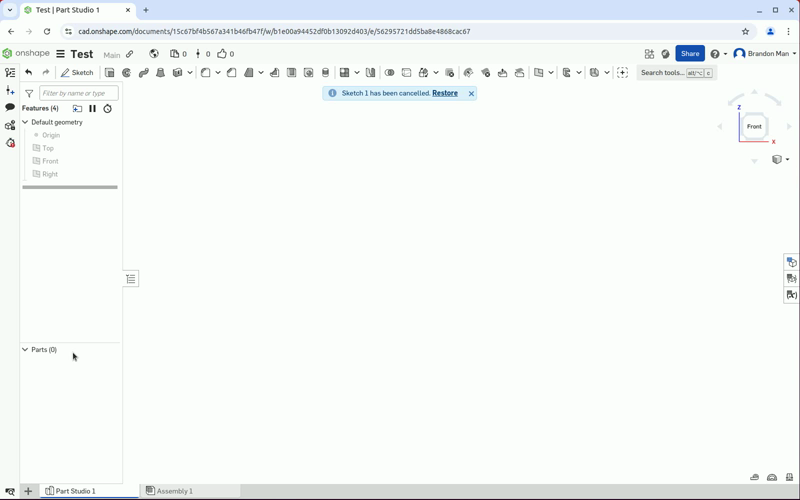
key(shift+y)
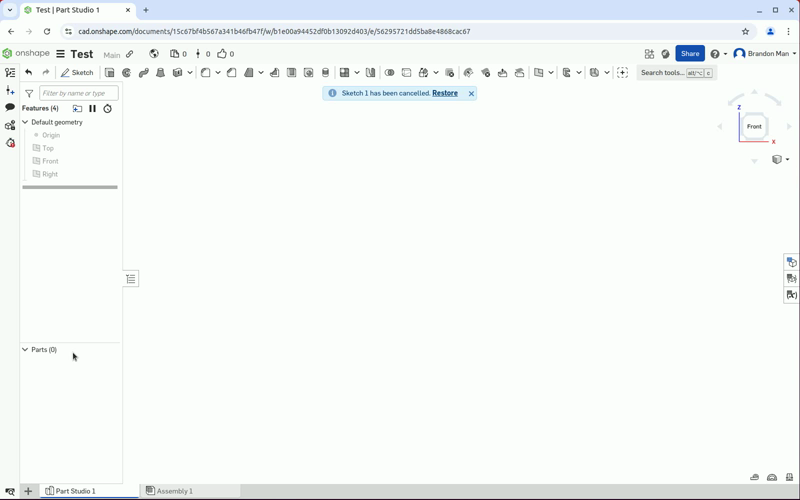
key(shift+s)
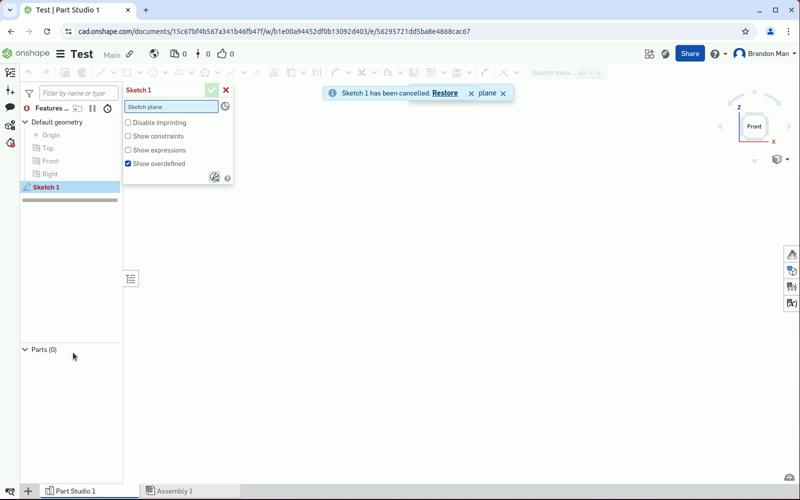
mouse_move(73, 163)
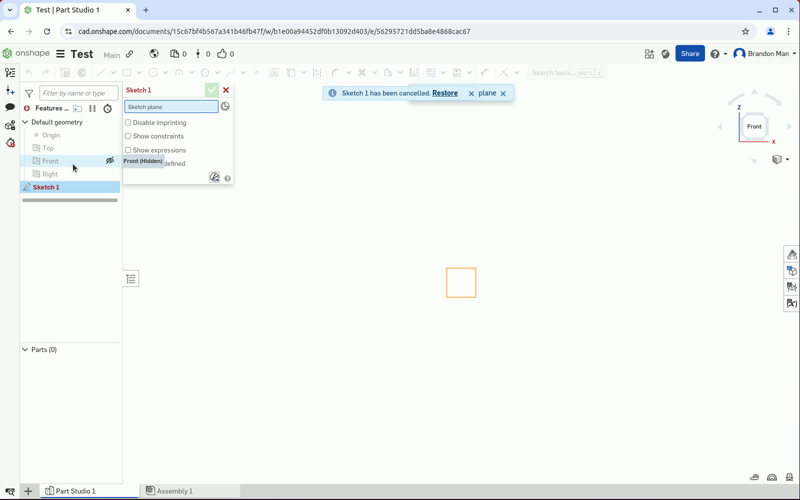
click(73, 163)
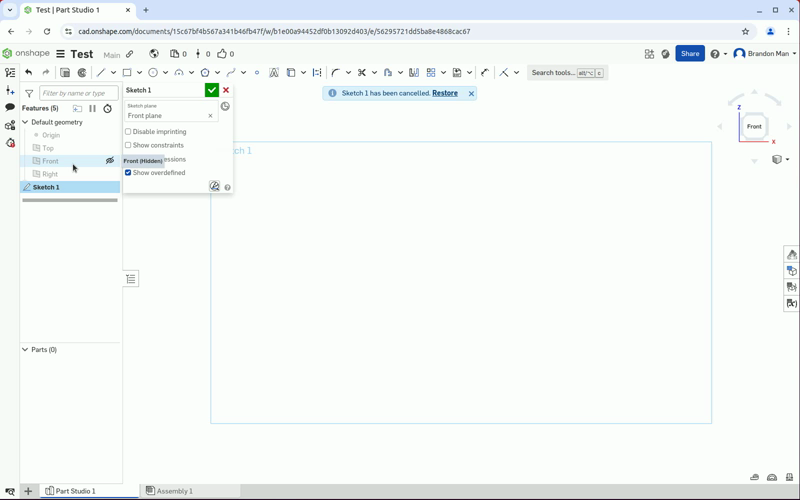
mouse_move(73, 352)
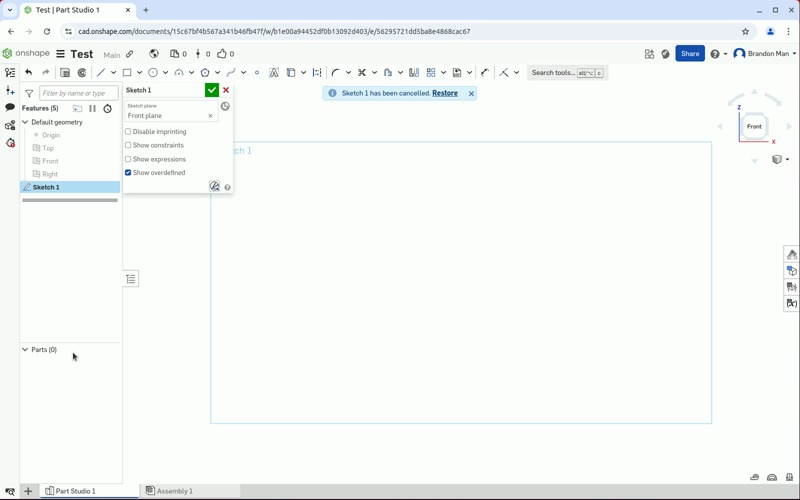
key(y)
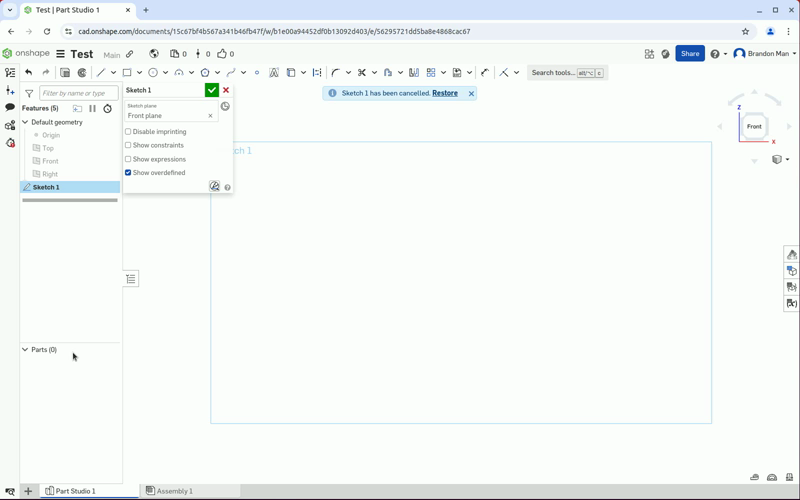
key(l)
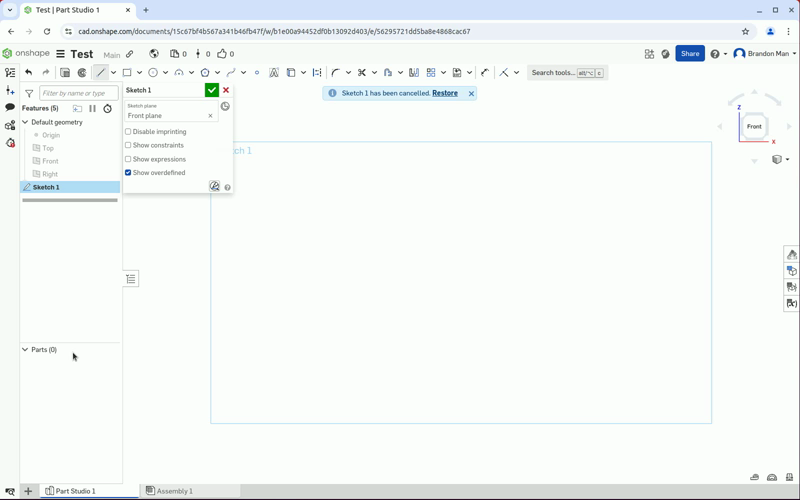
key_down(shift)
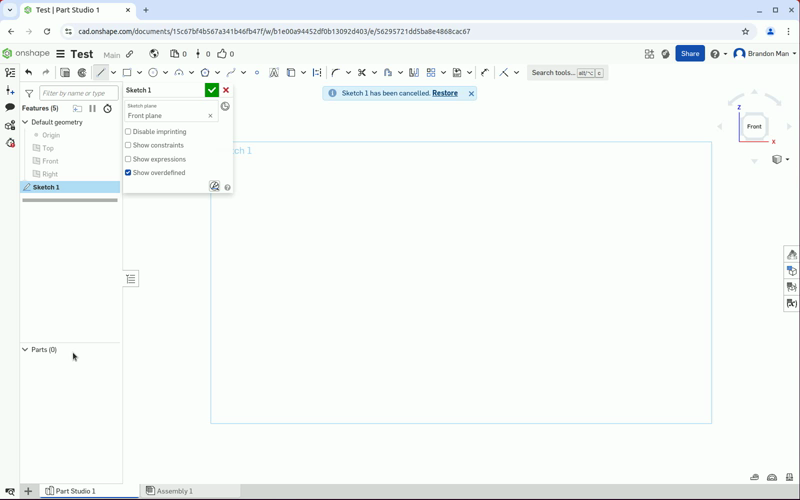
mouse_move(460, 282)
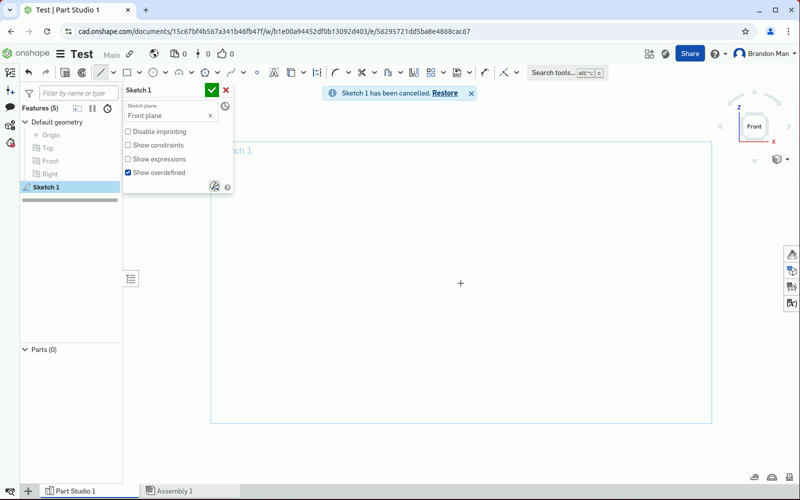
click(460, 282)
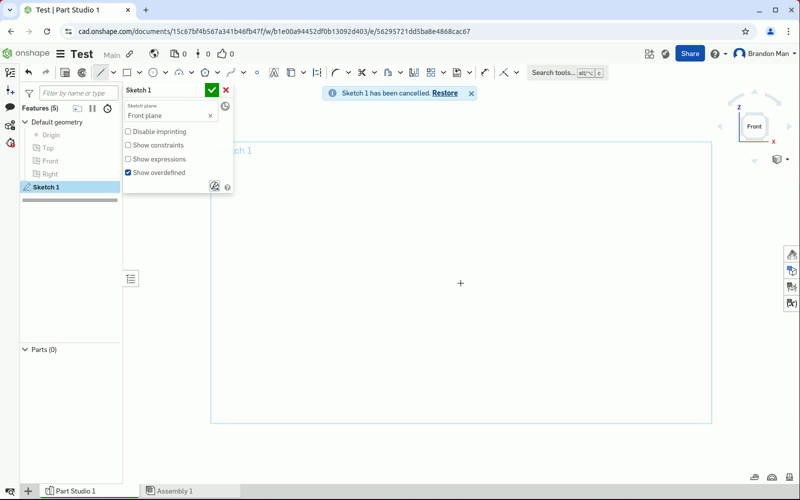
key_up(shift)
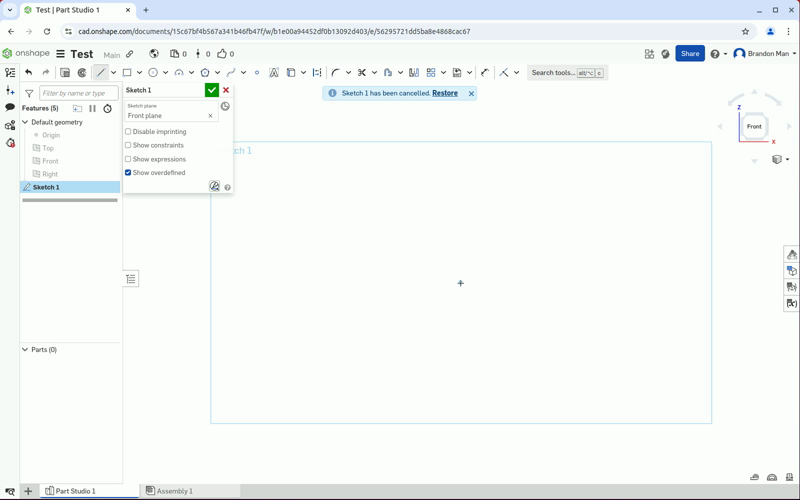
key_down(shift)
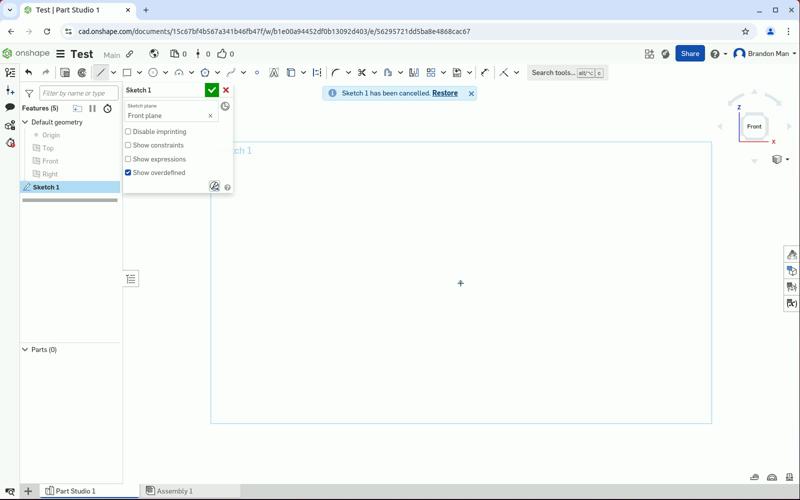
mouse_move(573, 282)
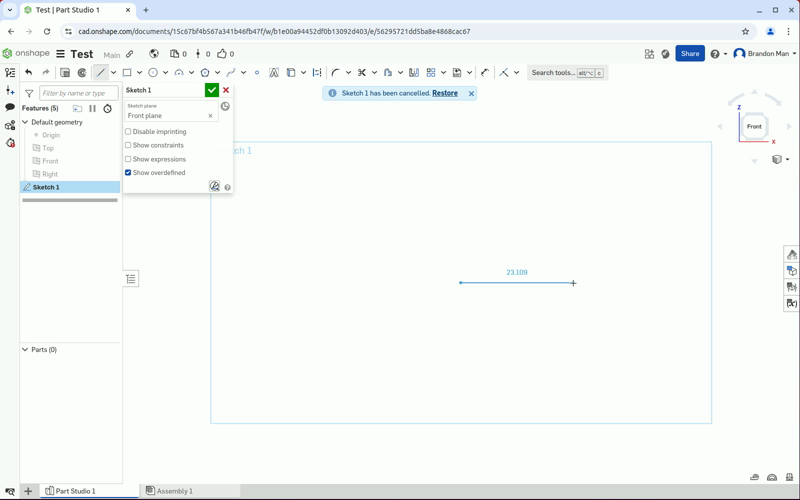
click(573, 282)
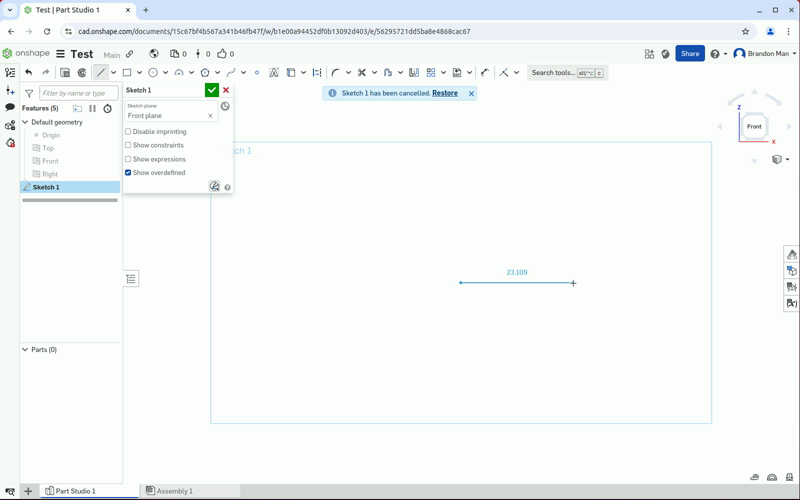
key_up(shift)
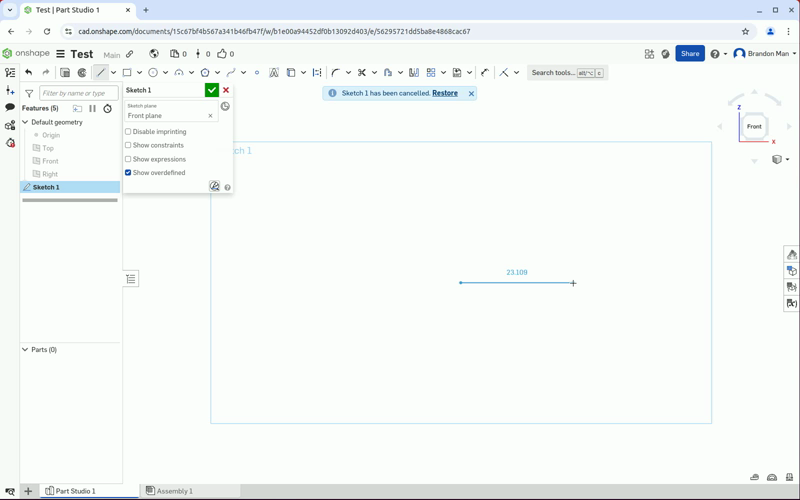
key_down(shift)
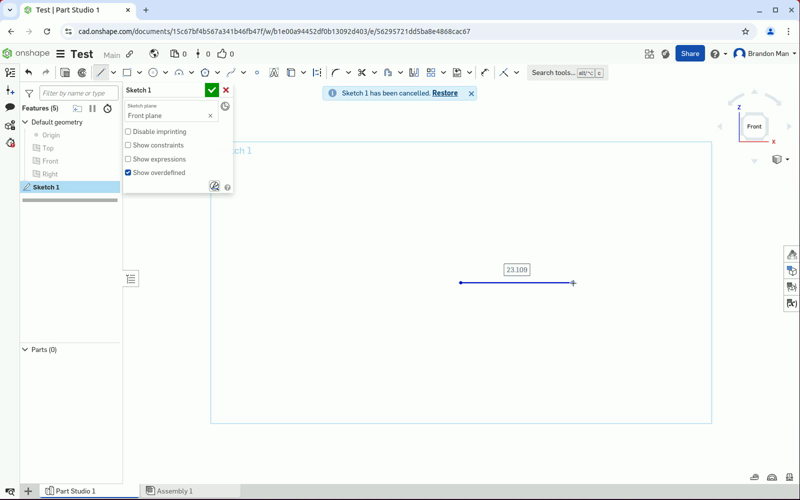
mouse_move(460, 170)
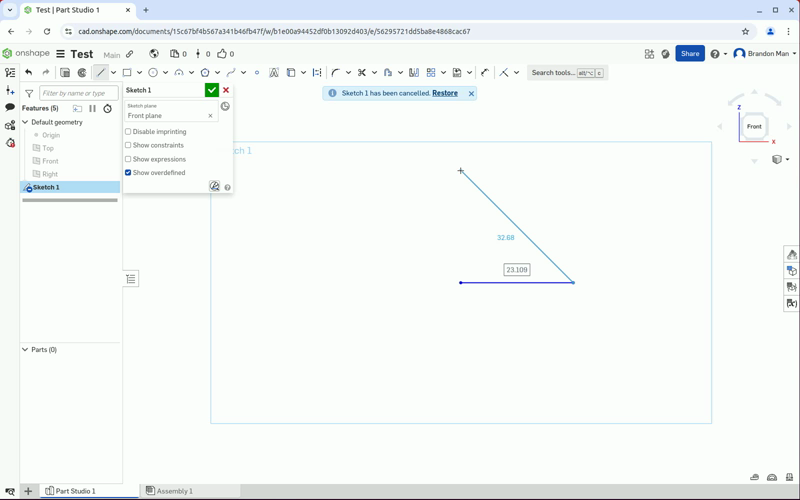
click(460, 170)
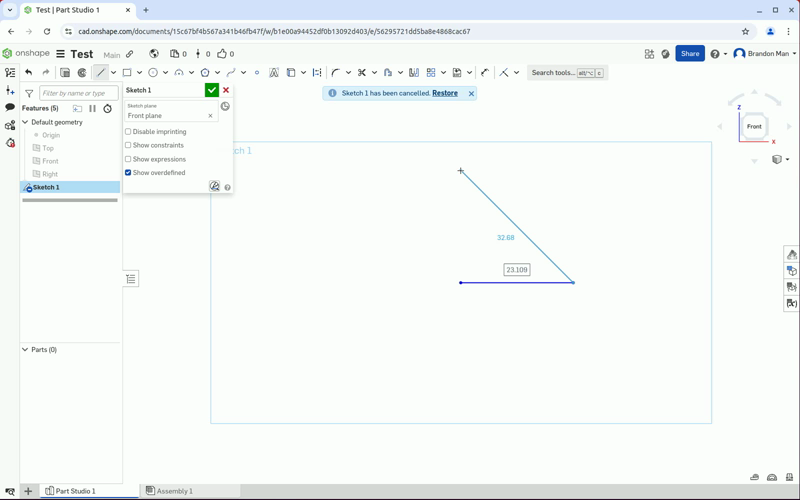
key_up(shift)
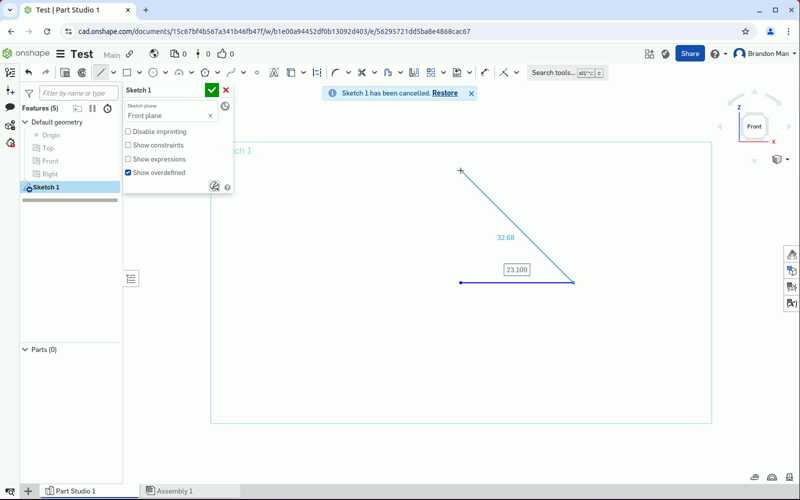
key_down(shift)
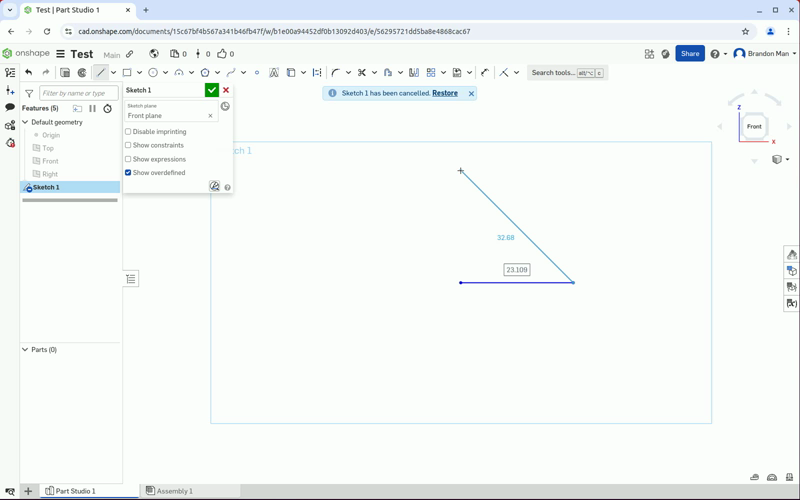
mouse_move(460, 282)
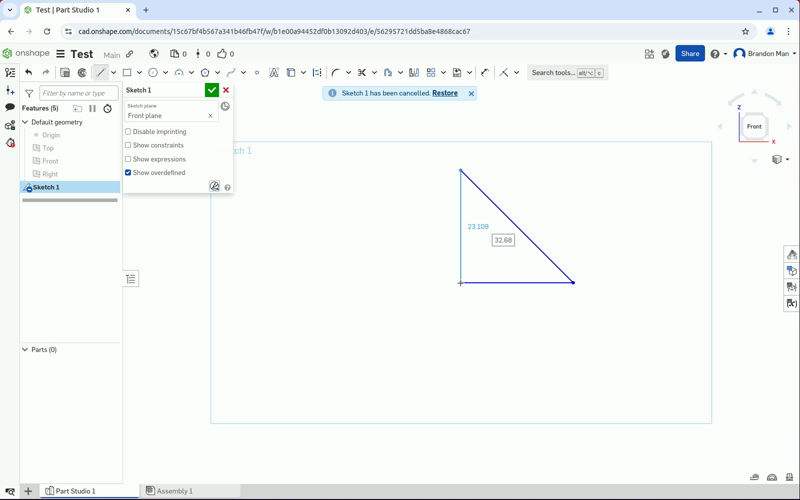
key_up(shift)
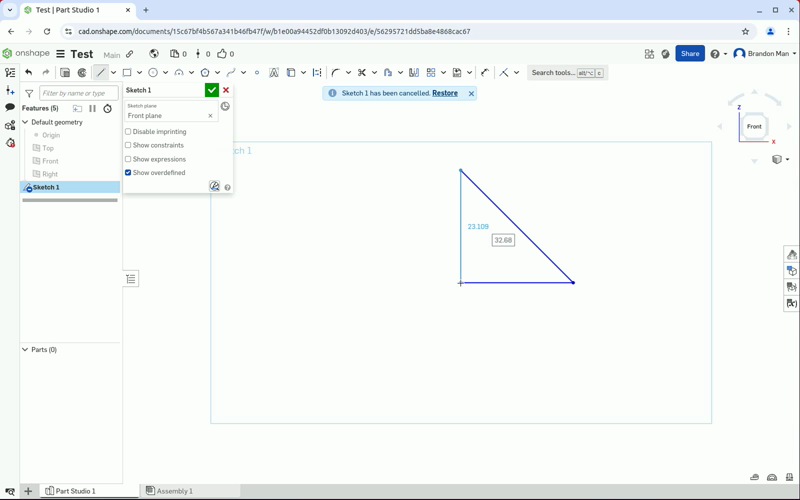
click(460, 282)
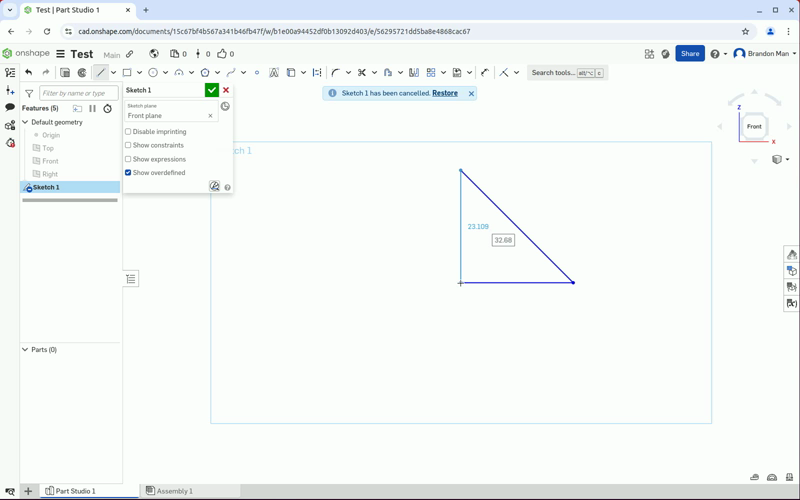
key(esc)
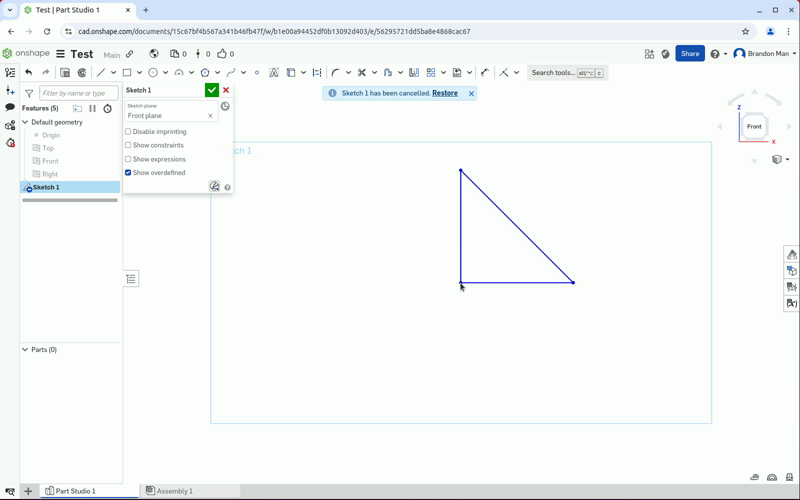
mouse_move(530, 256)
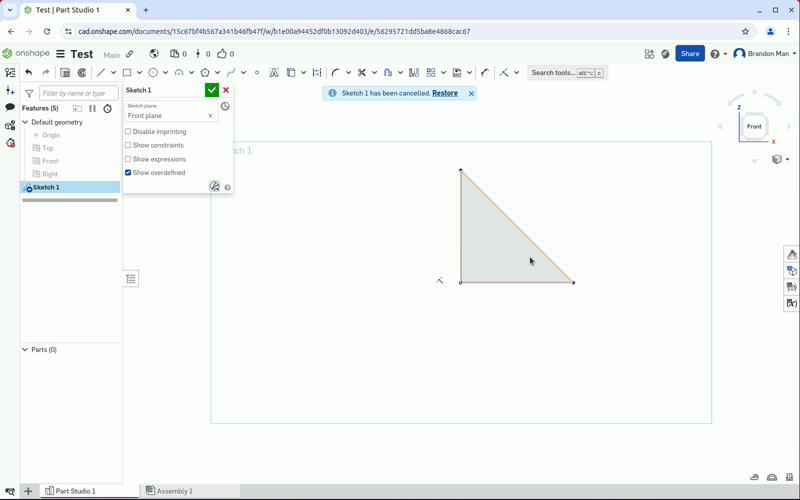
click(530, 256)
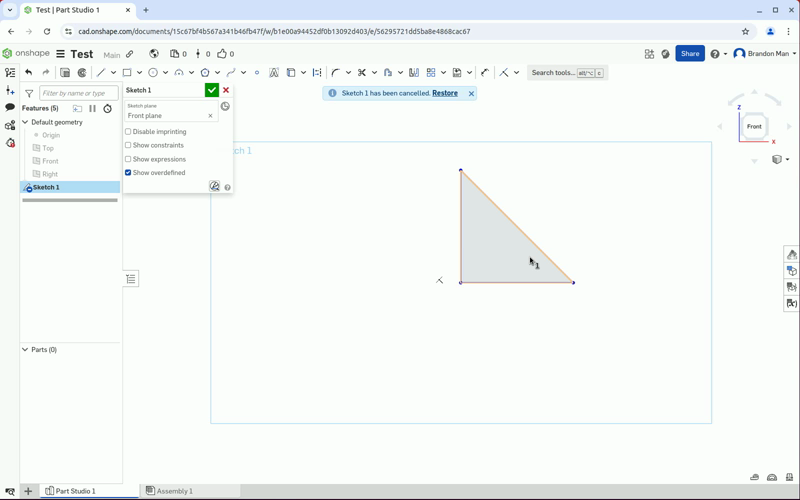
mouse_move(73, 352)
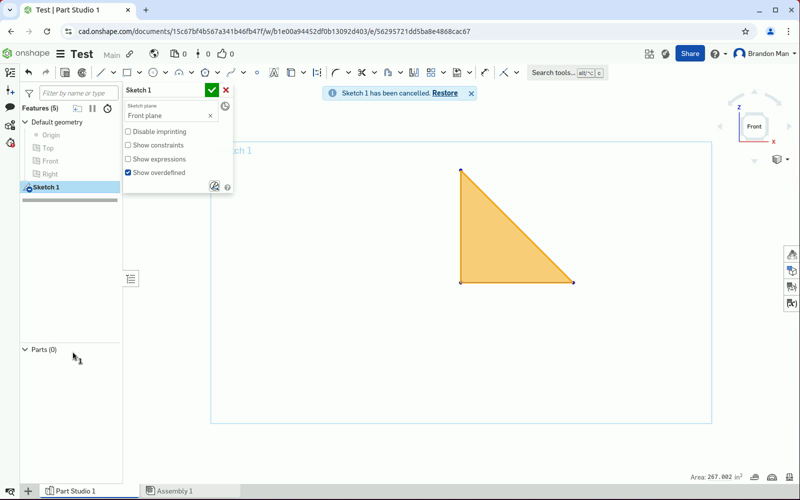
key(shift+y)
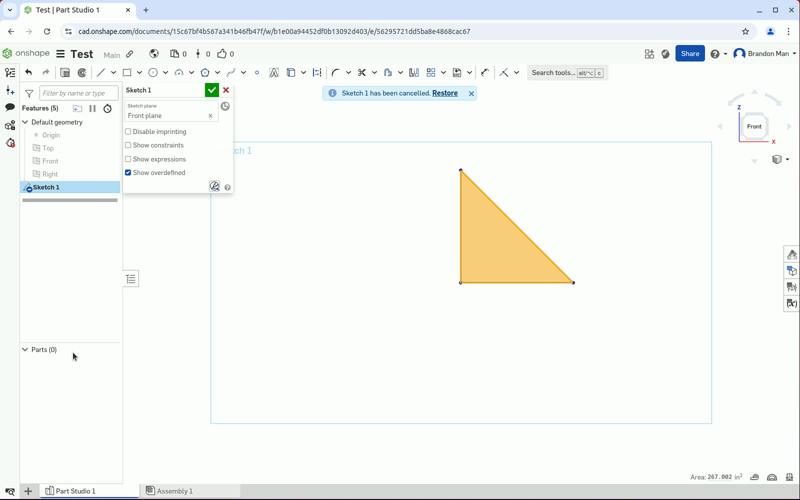
key(shift+e)
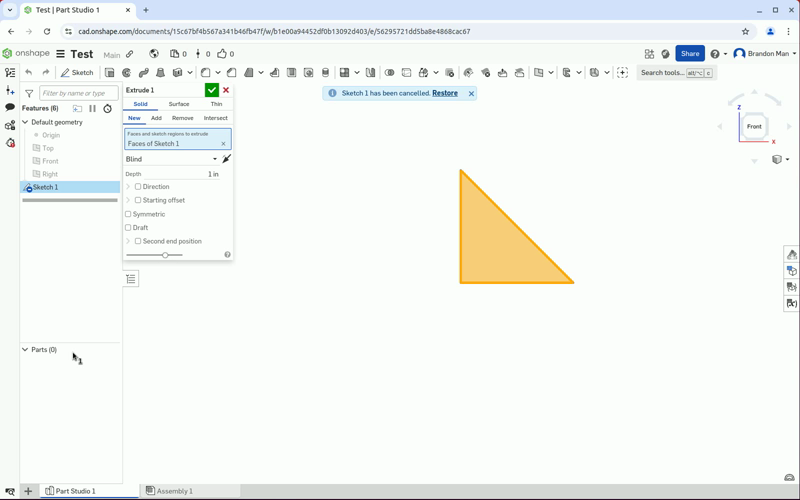
mouse_move(143, 106)
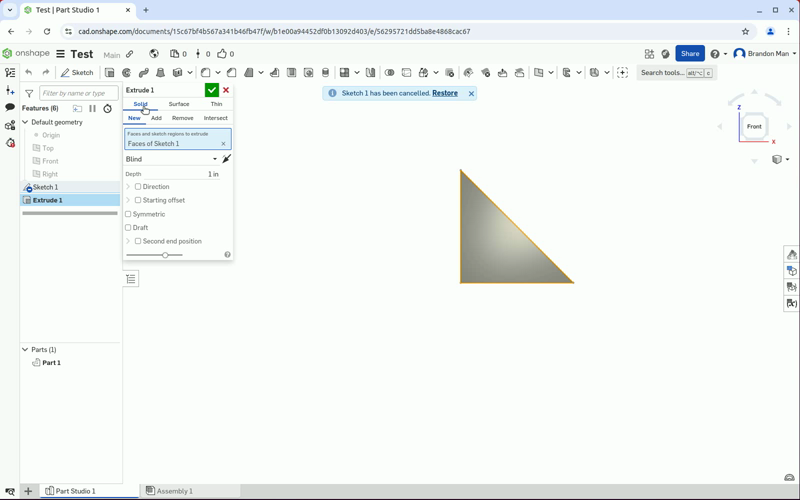
click(143, 106)
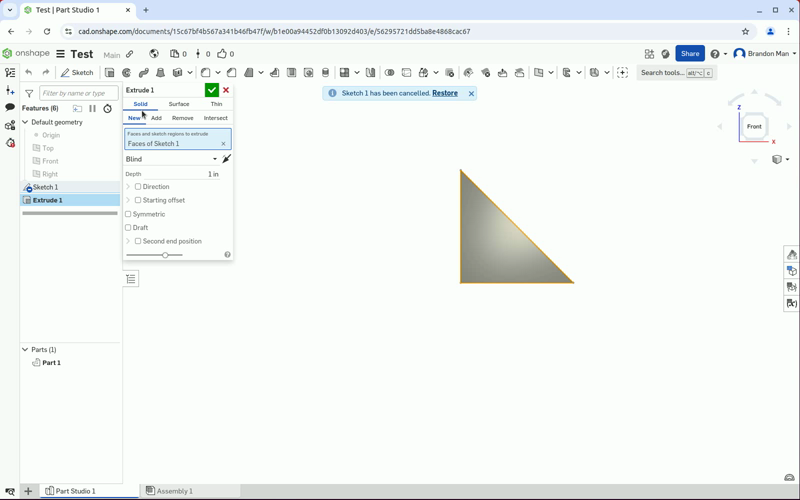
mouse_move(137, 120)
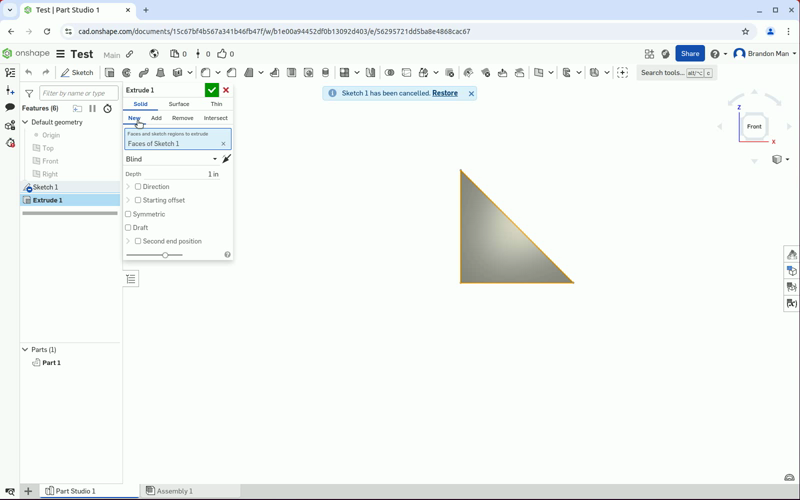
click(137, 120)
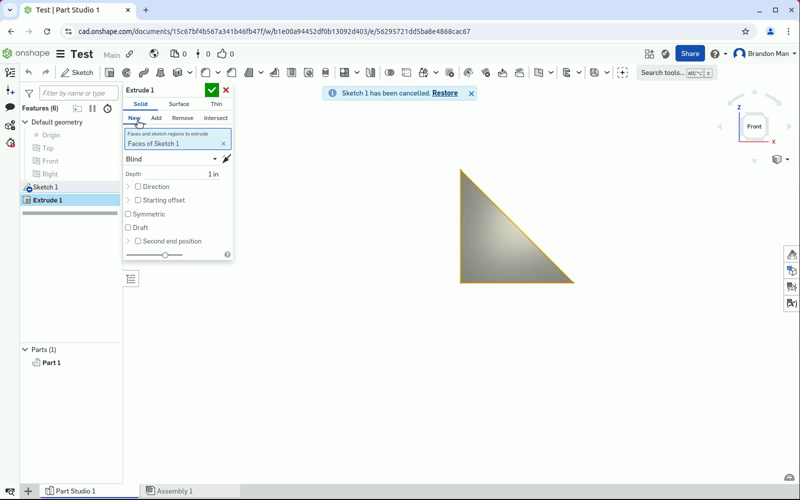
key(tab, 4)
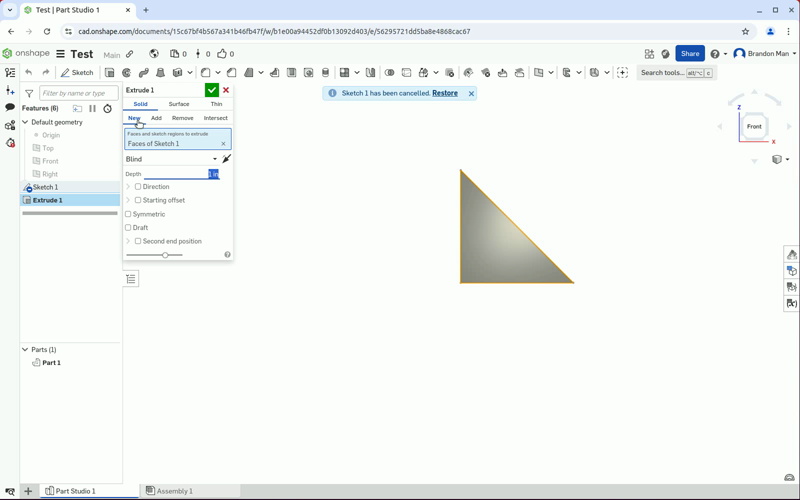
text(3.37)
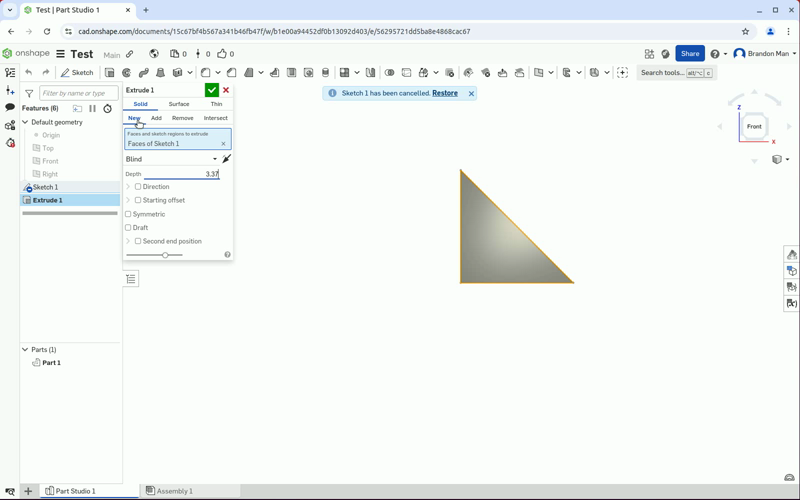
key(enter)
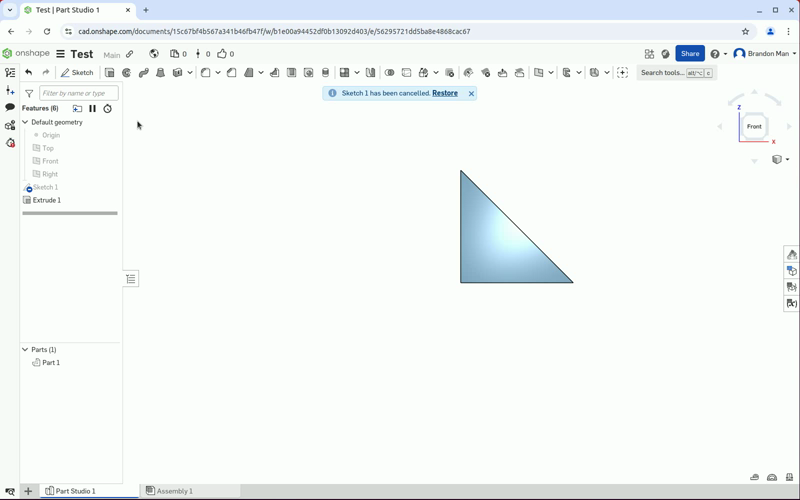
key(shift+h)
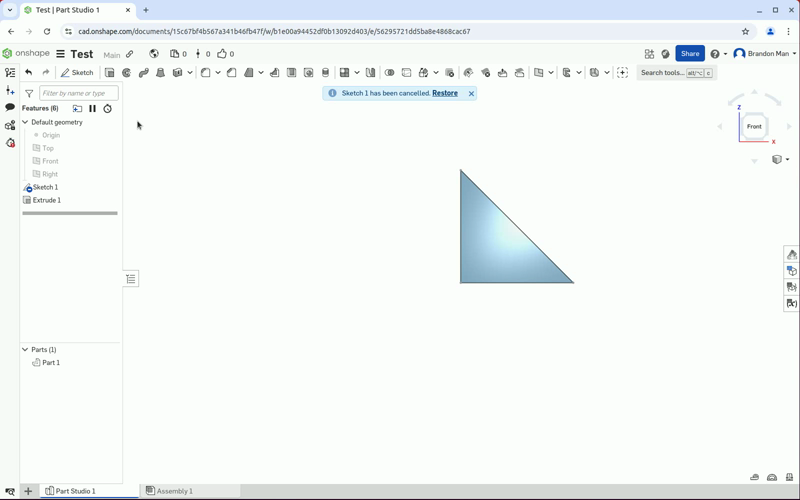
key(shift+h)
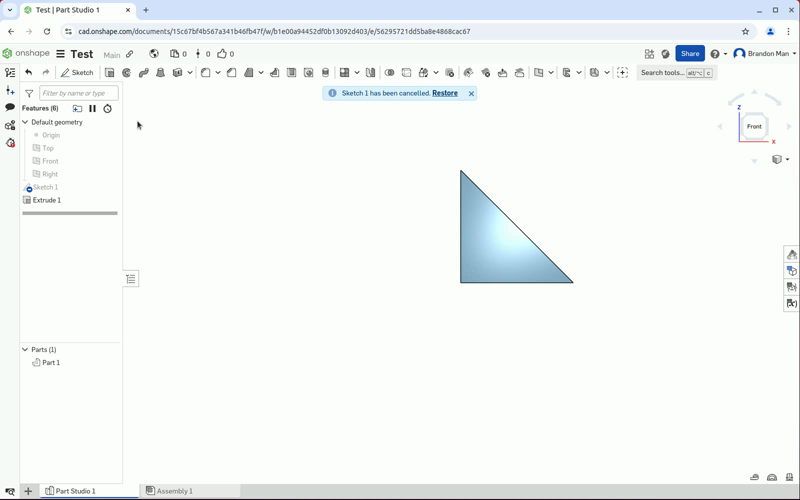
mouse_move(73, 189)
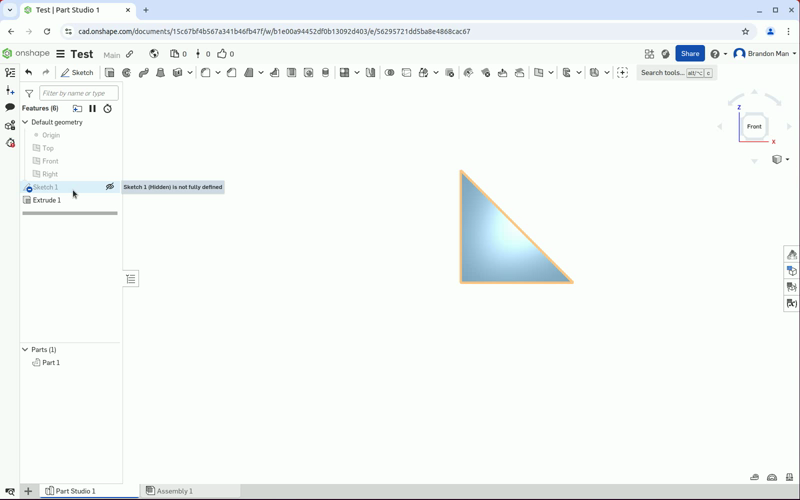
click(73, 189)
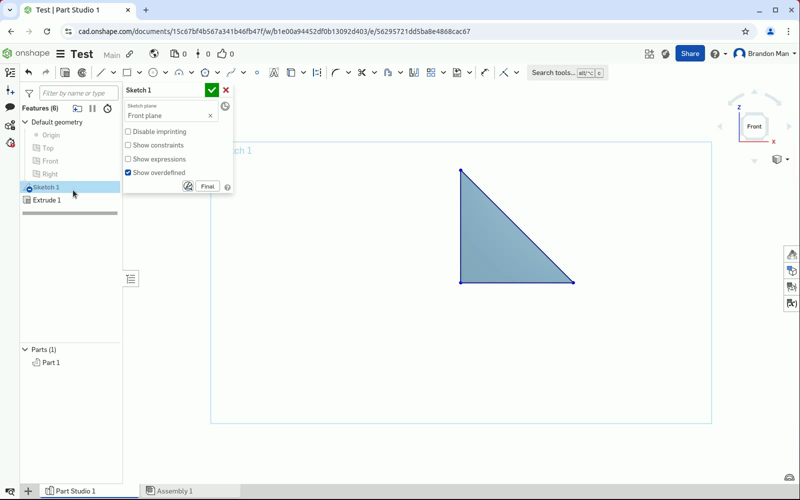
mouse_move(229, 92)
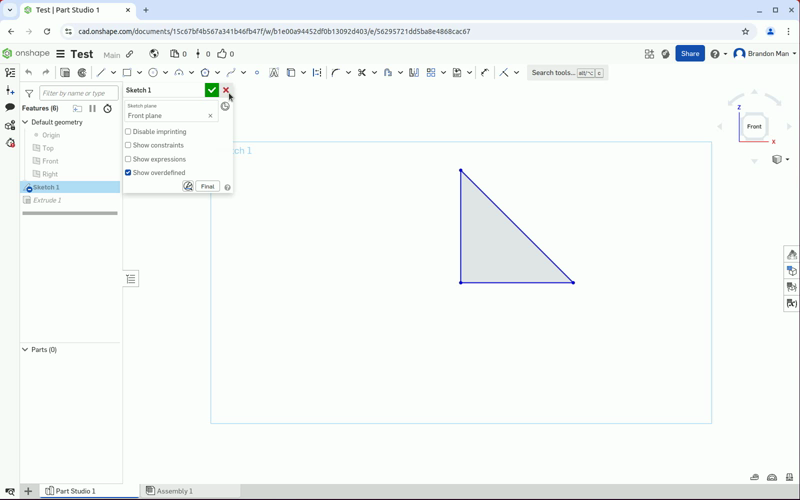
click(229, 92)
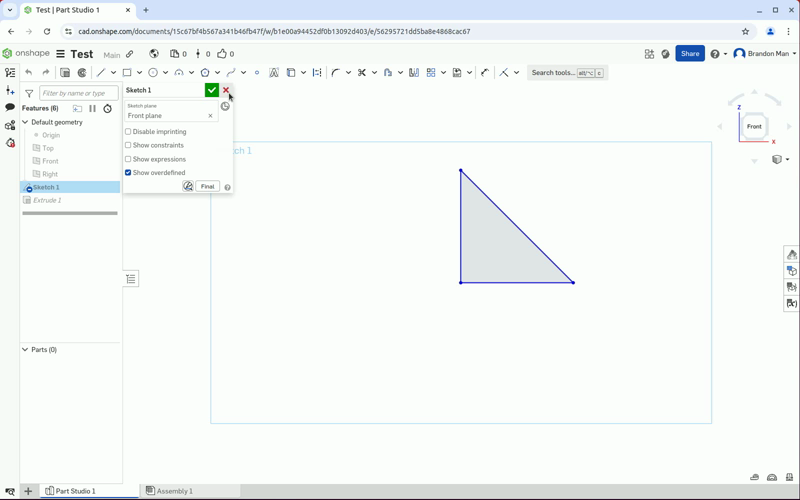
key(shift+s)
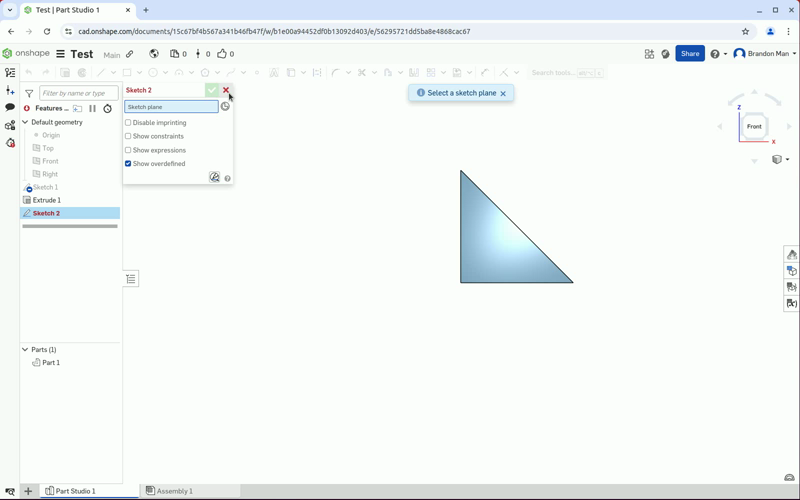
mouse_move(73, 163)
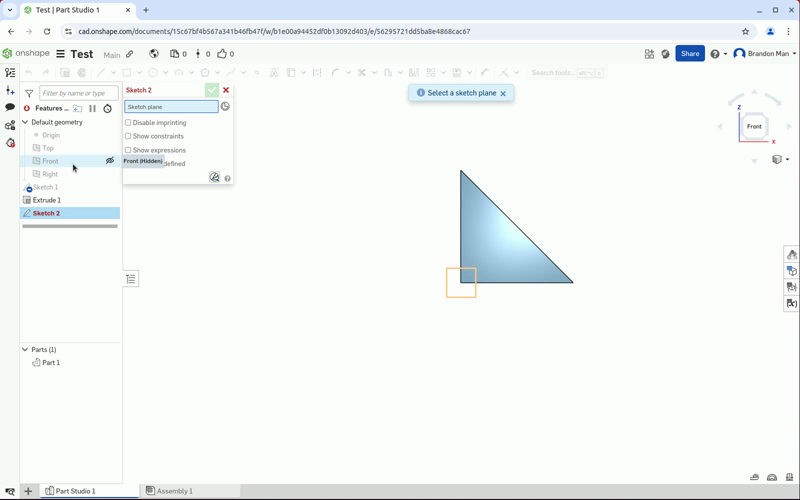
click(73, 163)
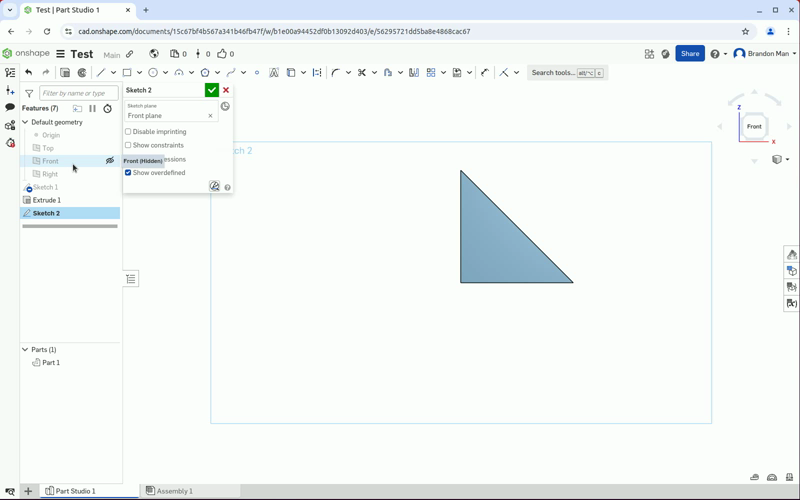
mouse_move(73, 352)
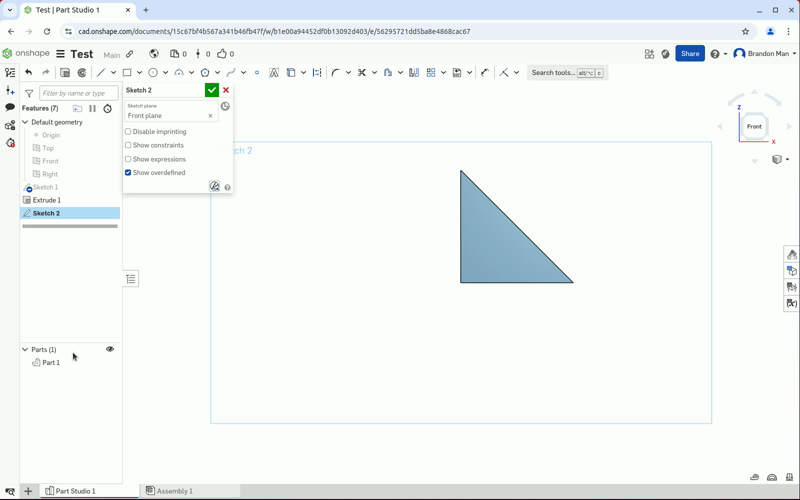
key(y)
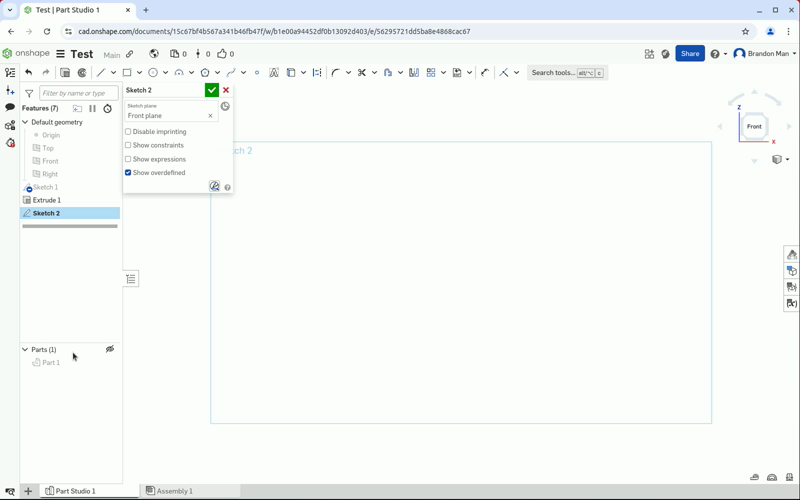
key(l)
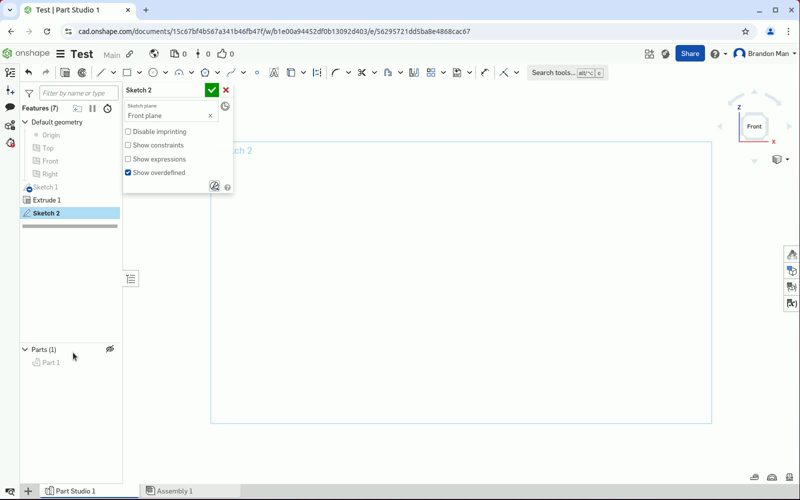
key_down(shift)
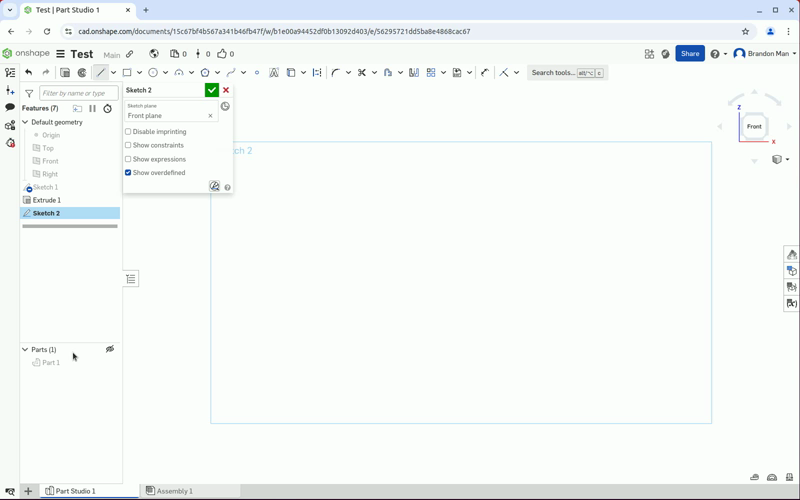
mouse_move(460, 282)
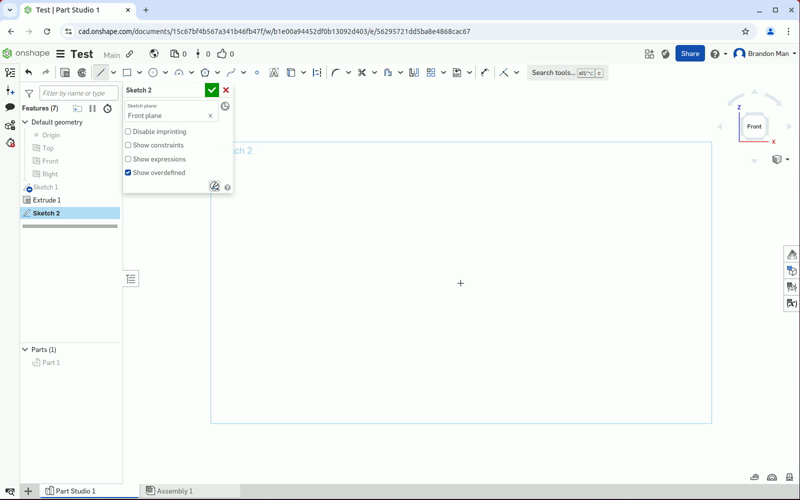
click(460, 282)
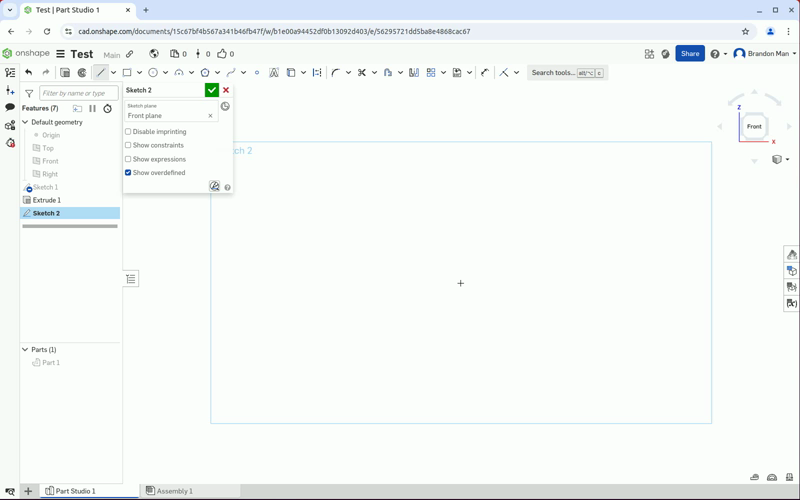
key_up(shift)
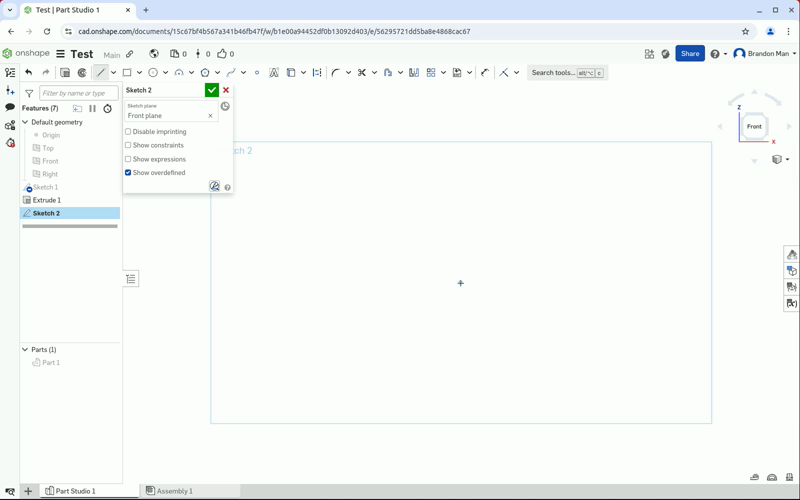
key_down(shift)
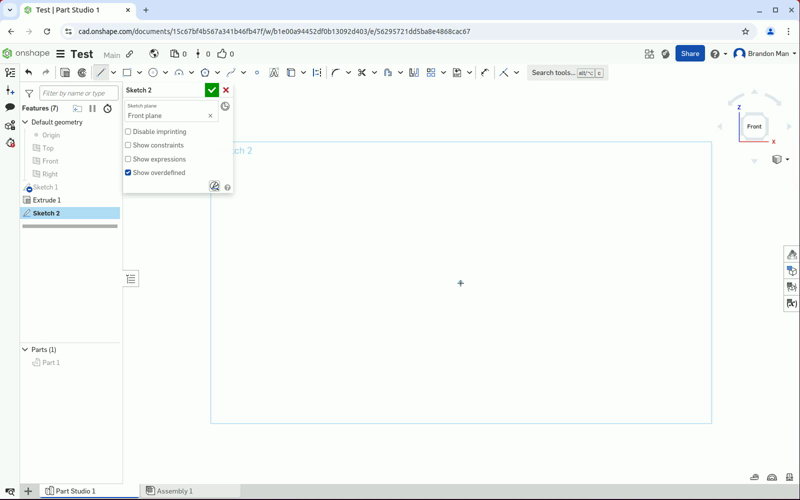
mouse_move(573, 282)
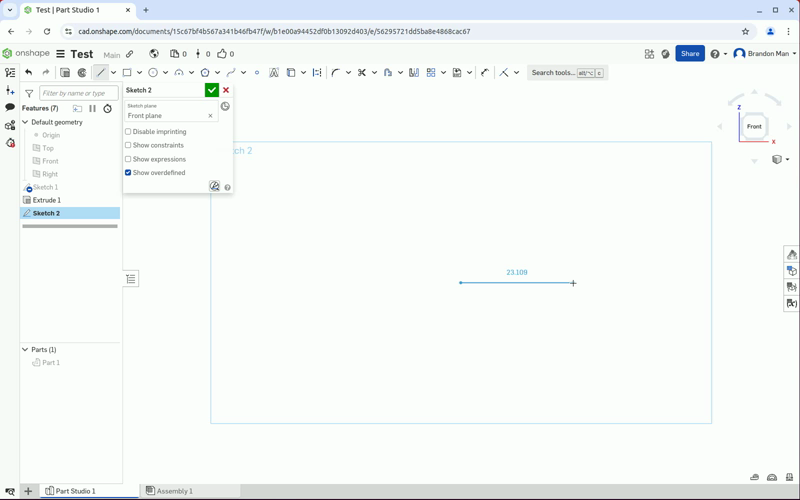
click(573, 282)
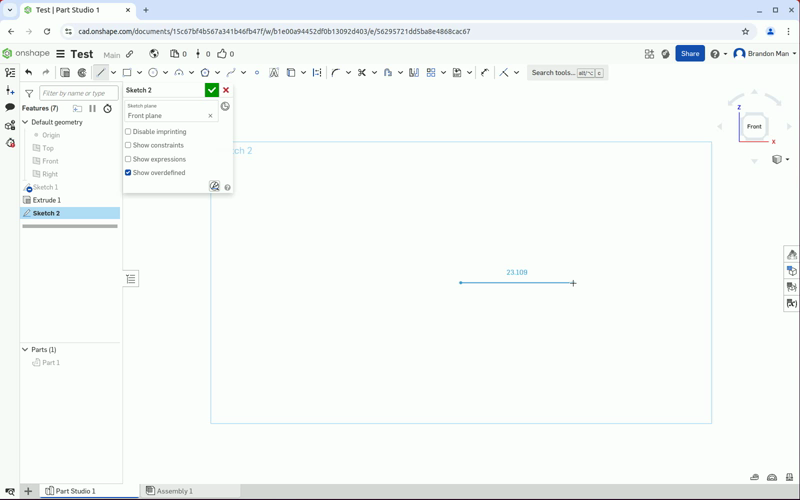
key_up(shift)
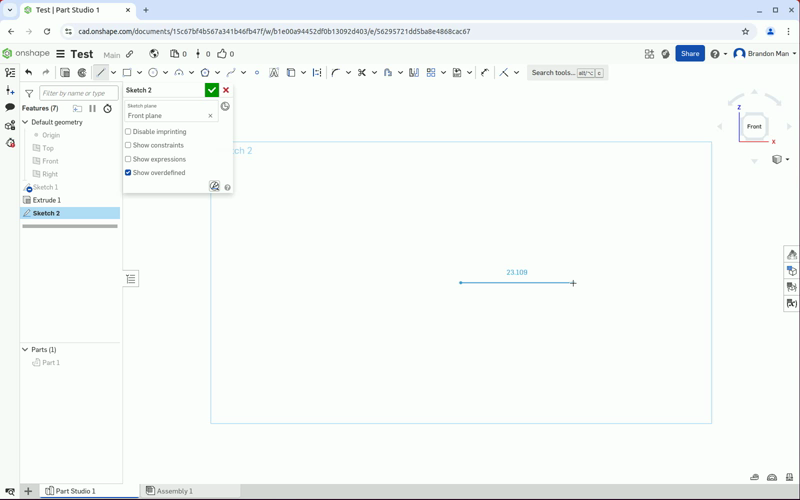
key_down(shift)
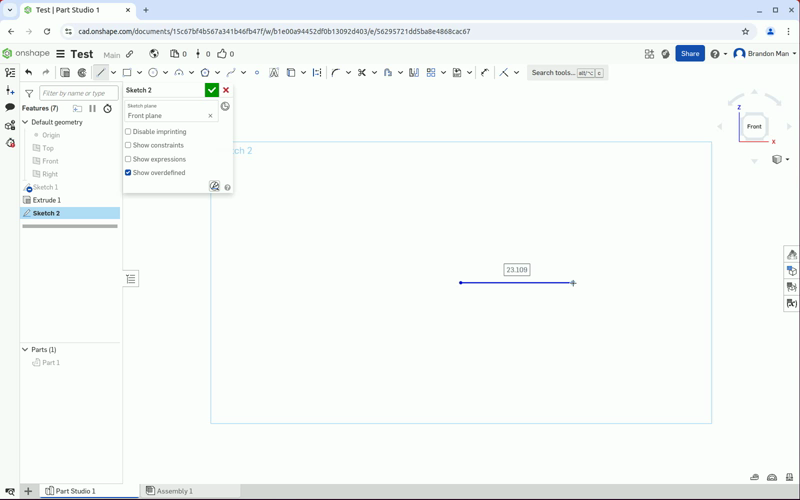
mouse_move(460, 170)
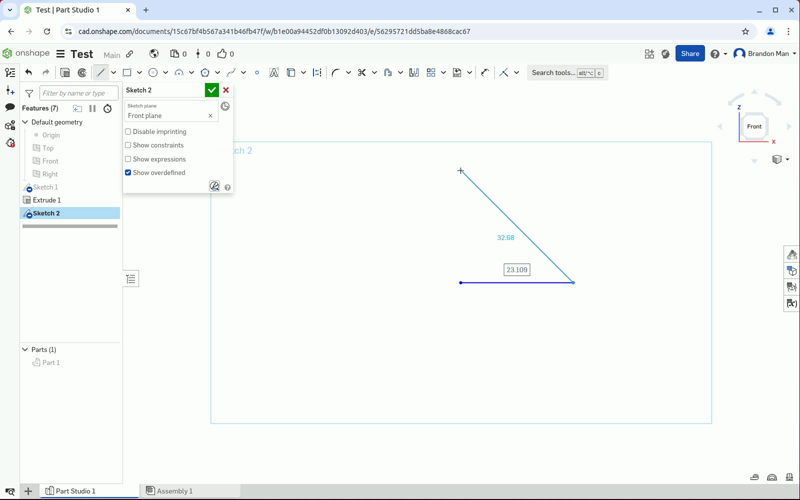
click(460, 170)
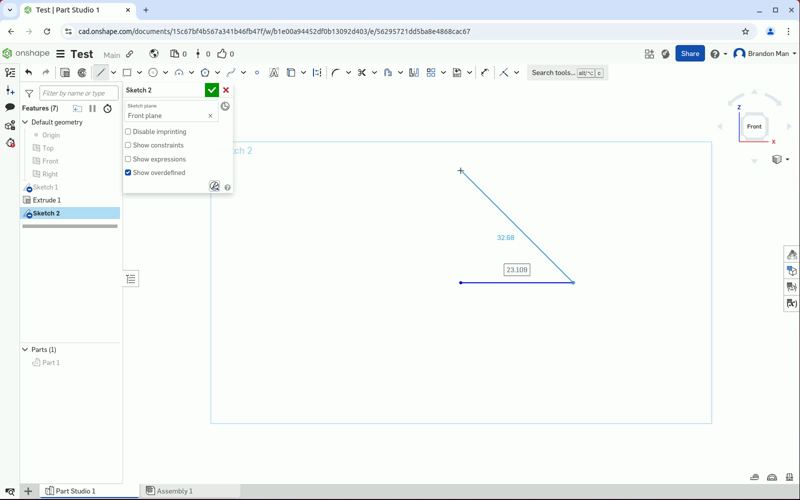
key_up(shift)
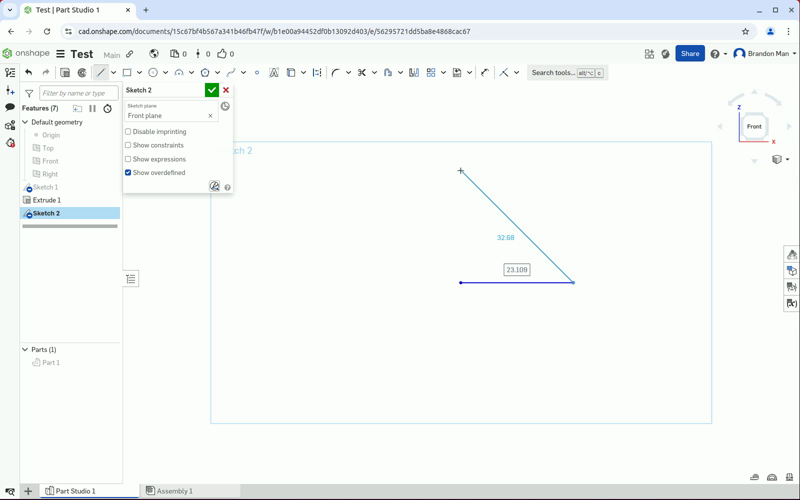
key_down(shift)
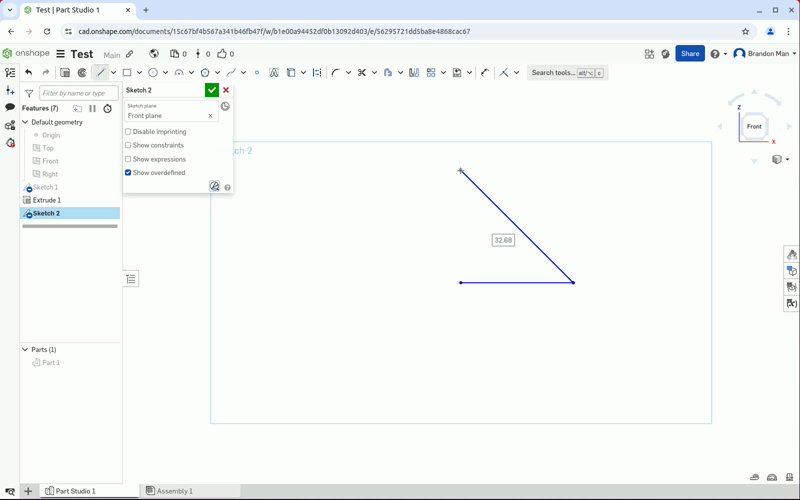
mouse_move(460, 282)
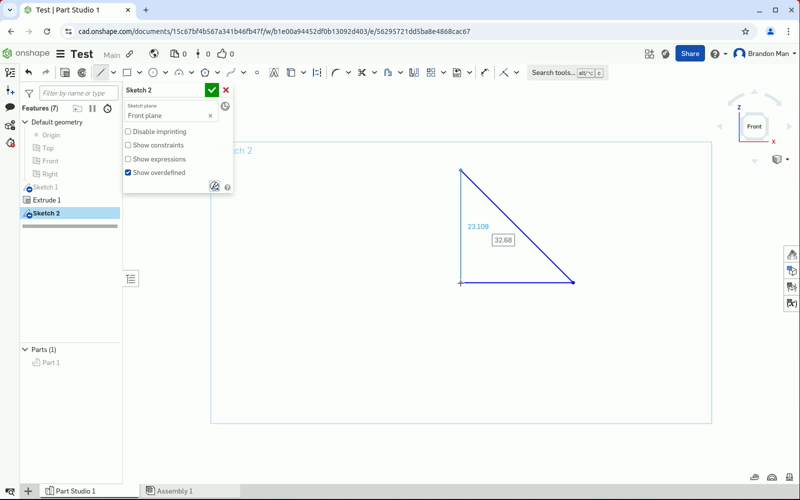
key_up(shift)
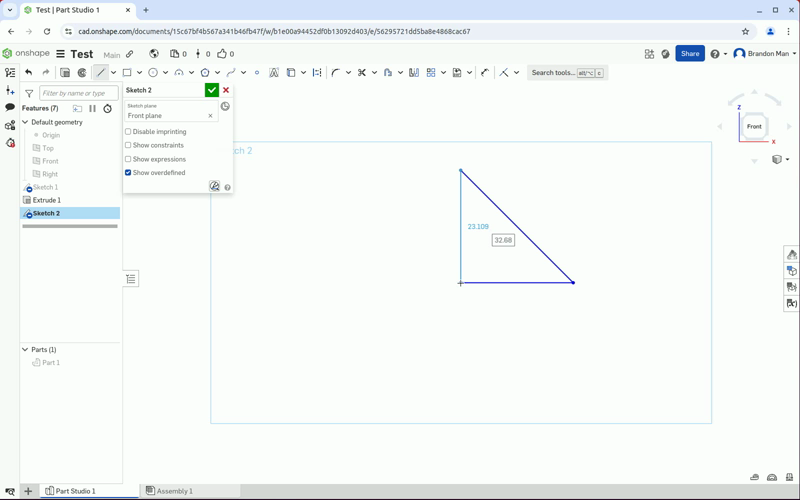
click(460, 282)
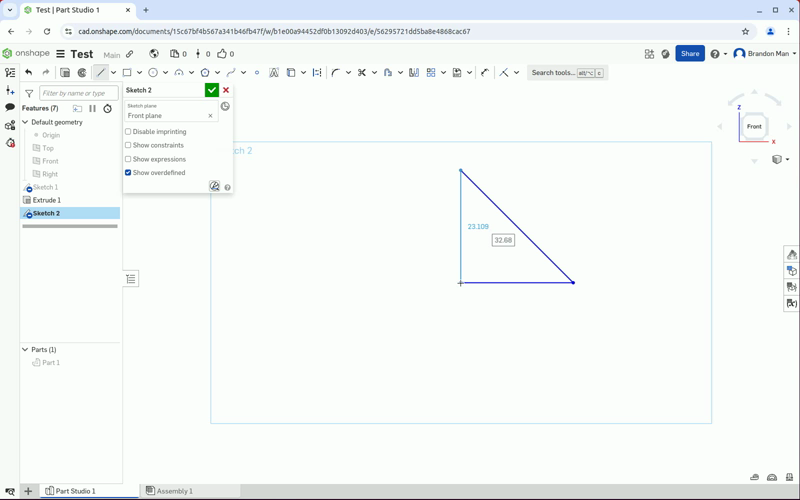
key(esc)
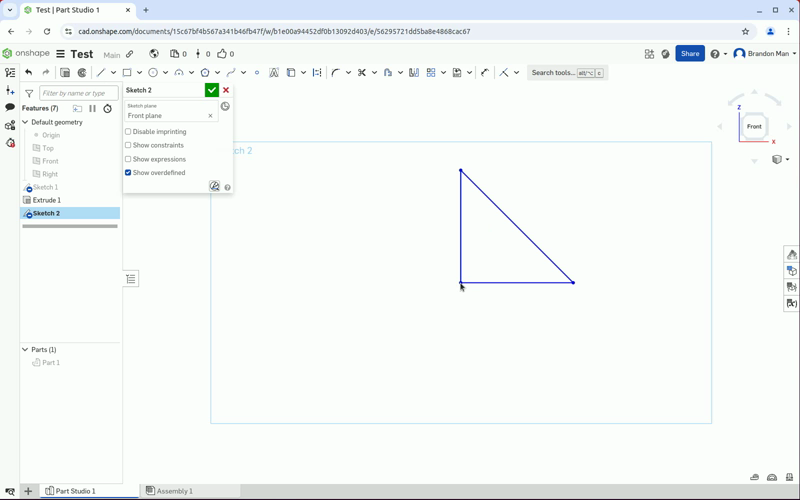
mouse_move(477, 196)
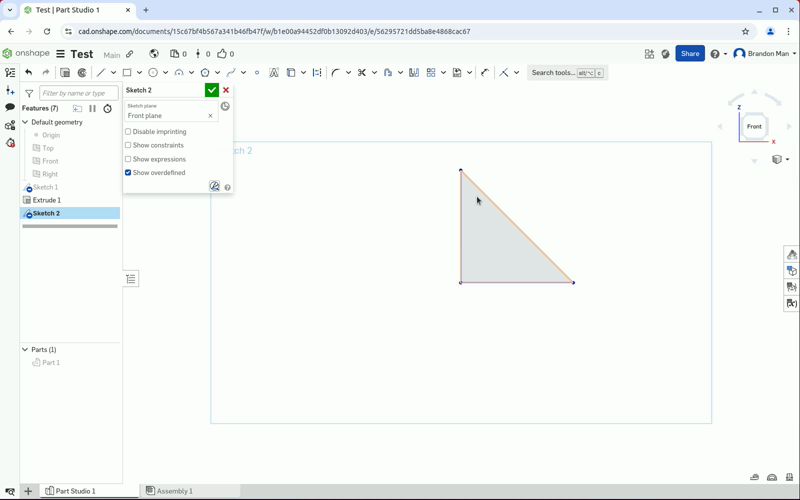
click(477, 196)
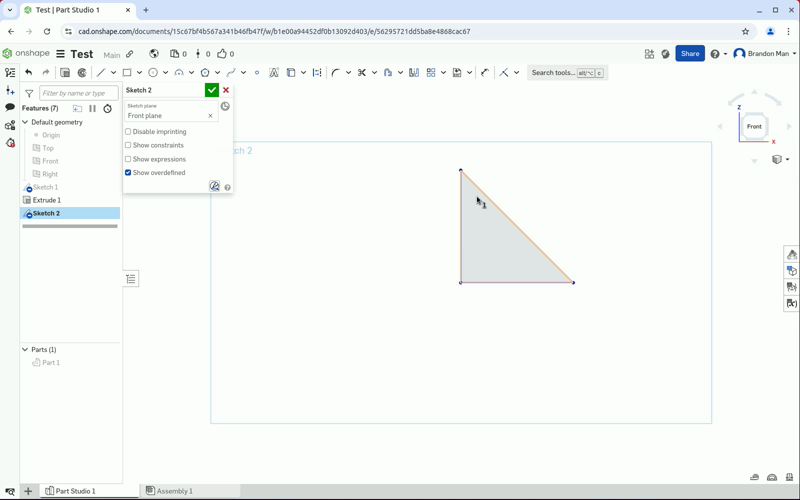
mouse_move(73, 352)
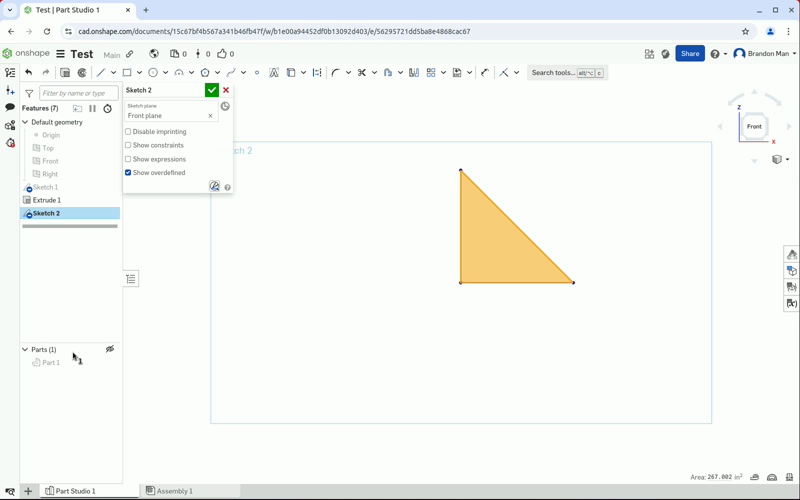
key(shift+y)
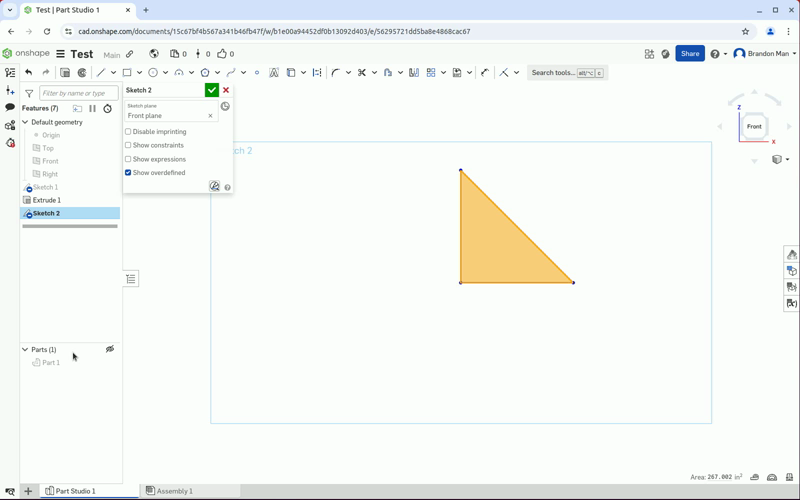
key(shift+e)
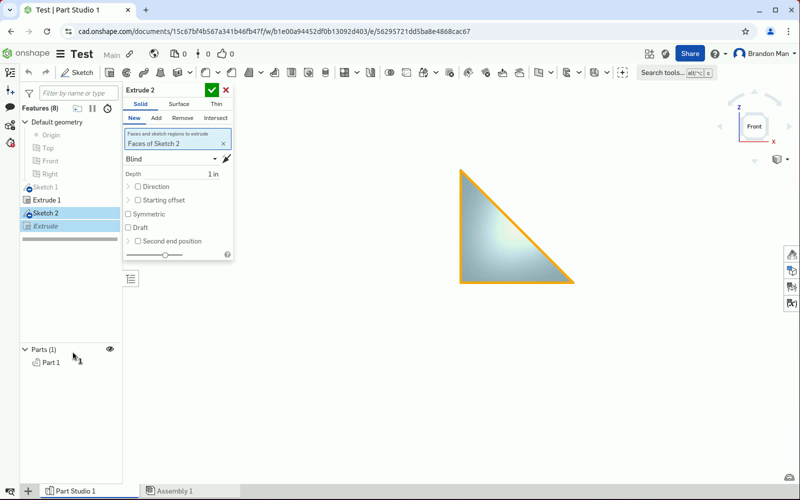
mouse_move(143, 106)
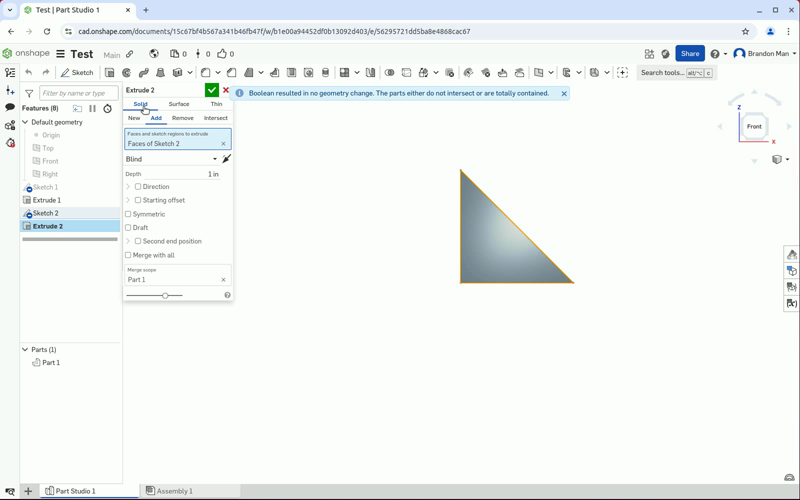
click(143, 106)
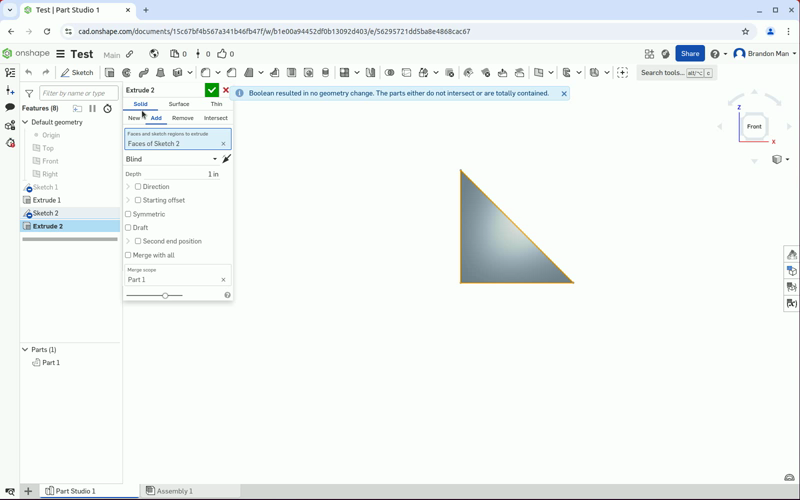
mouse_move(137, 120)
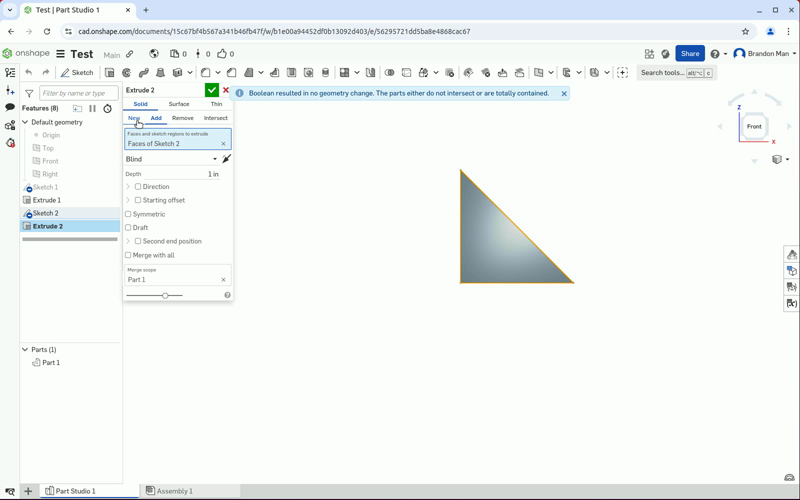
click(137, 120)
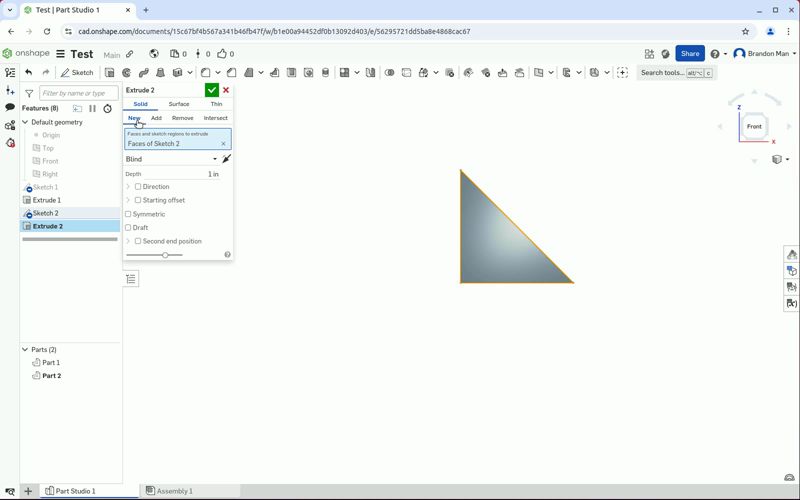
key(tab, 4)
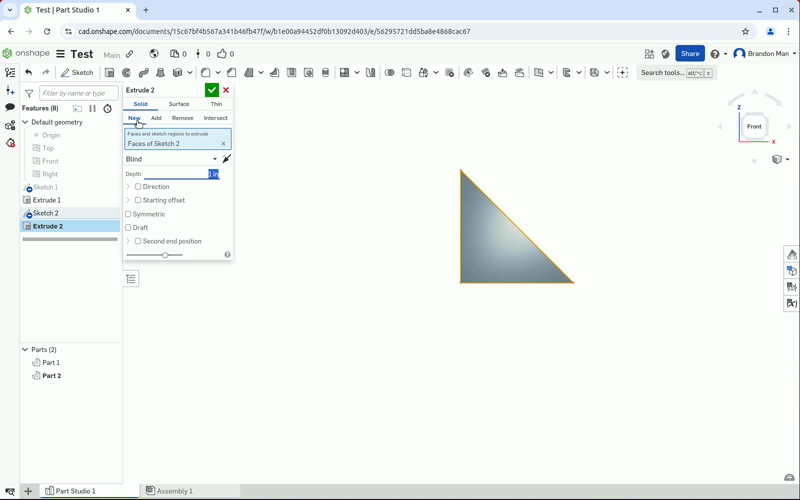
text(3.37)
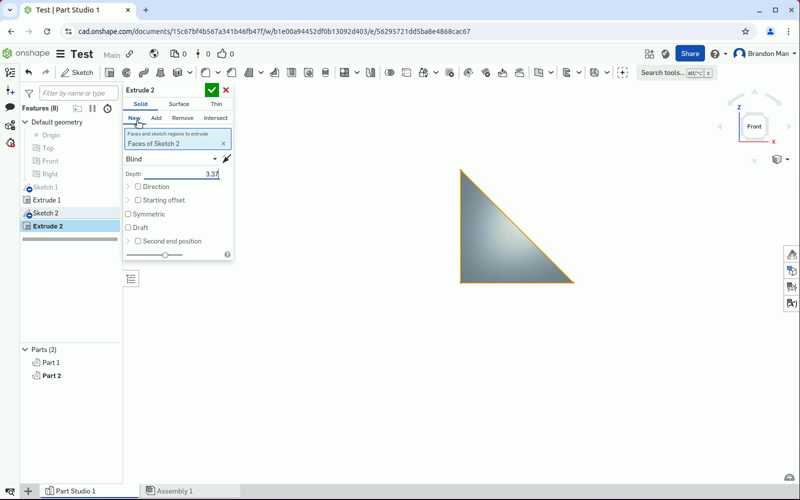
key(enter)
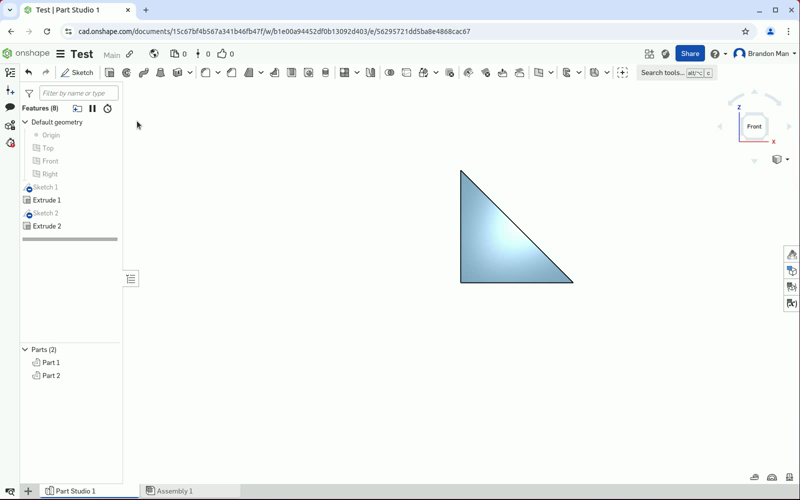
key(shift+h)
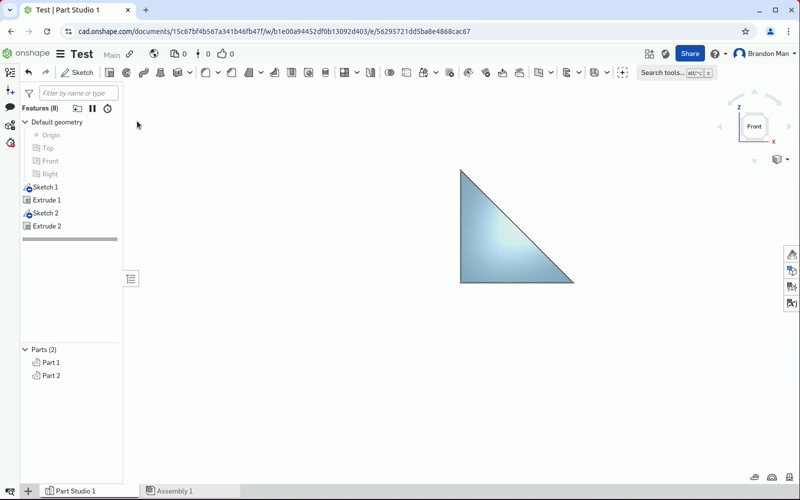
key(shift+h)
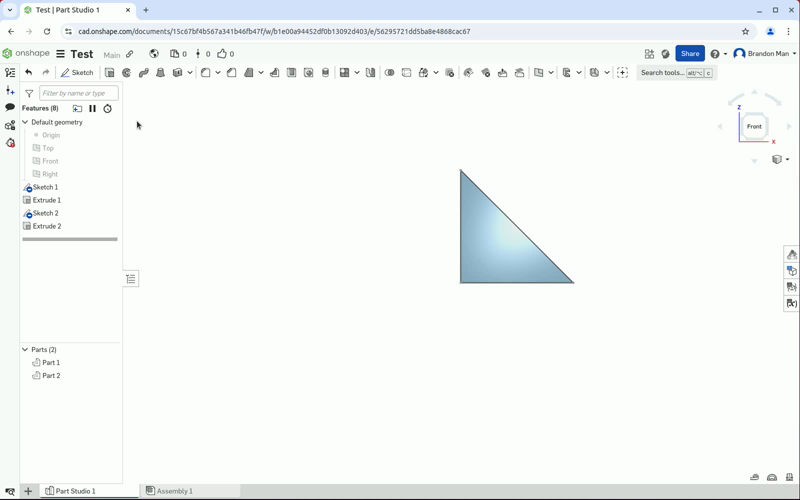
key(shift+7)
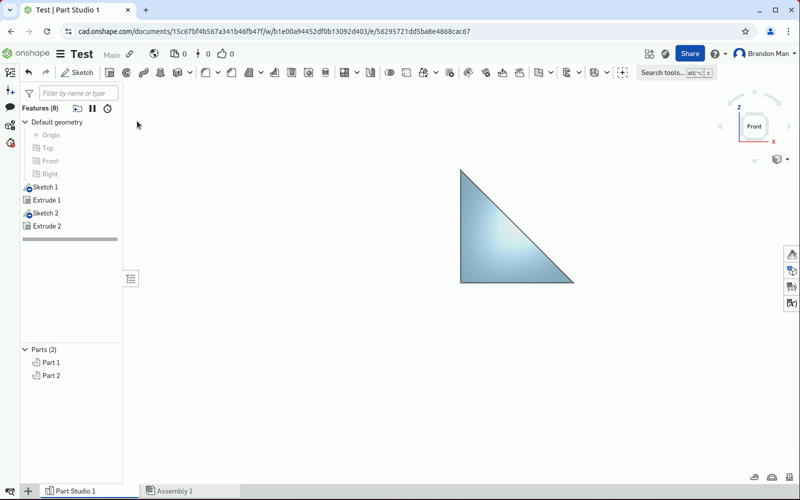
key(left, 2)
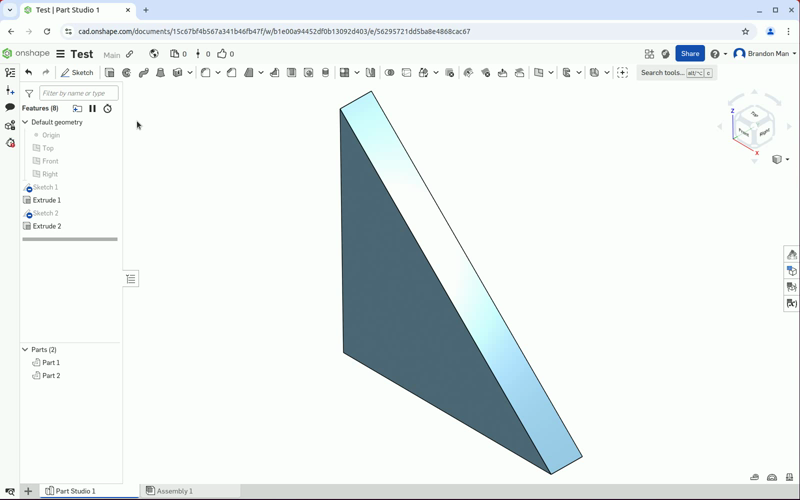
key(down, 2)
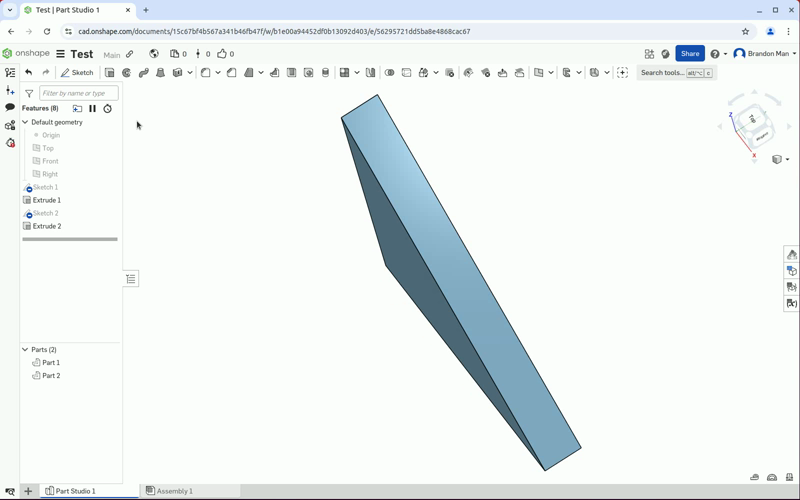
key(up, 2)
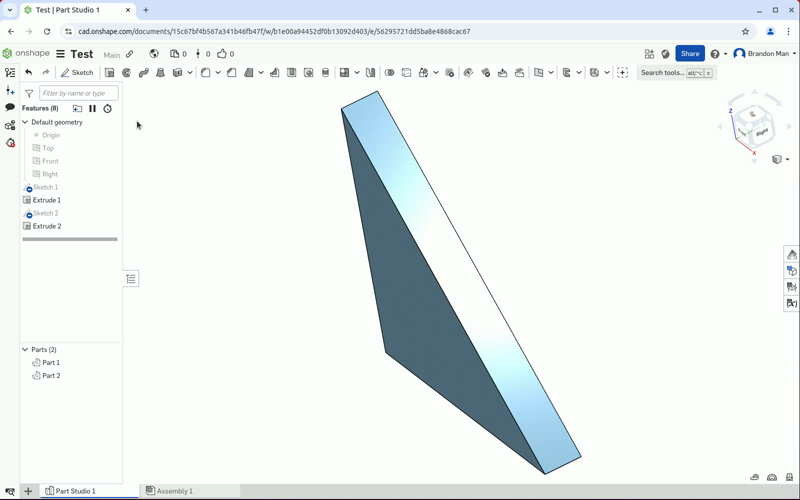
key(right, 2)
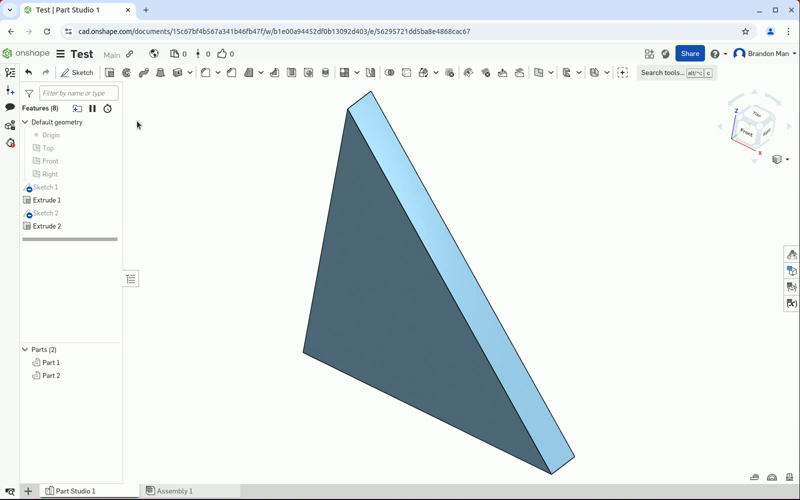
mouse_move(73, 189)
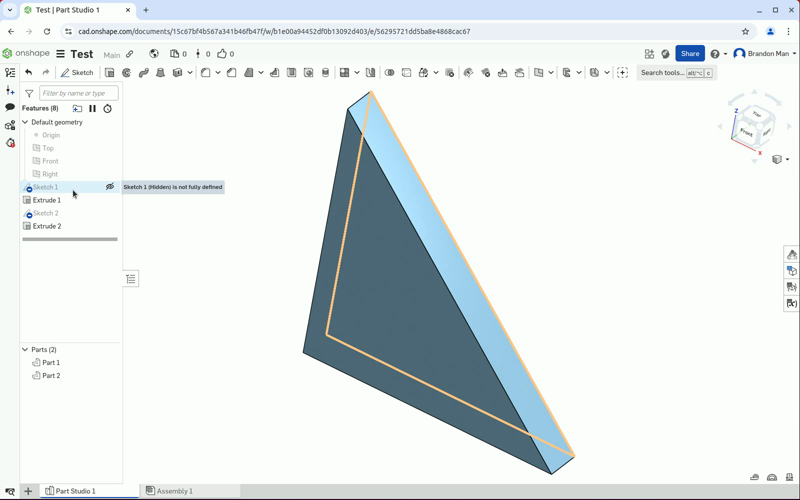
click(73, 189)